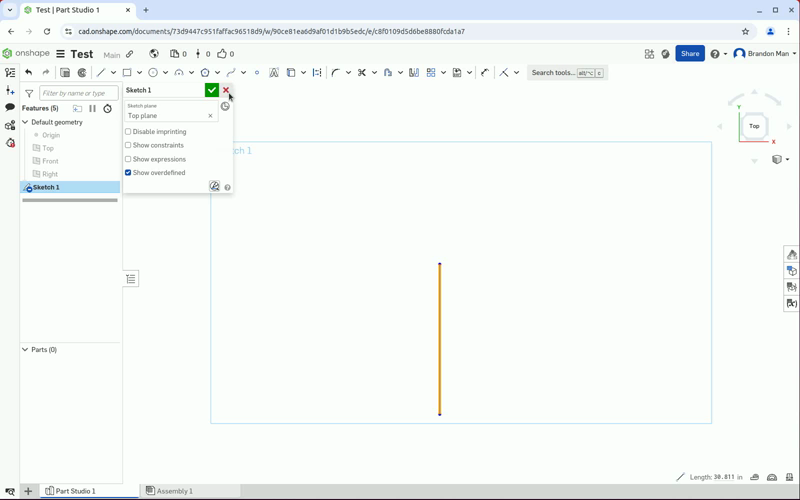
key(shift+h)
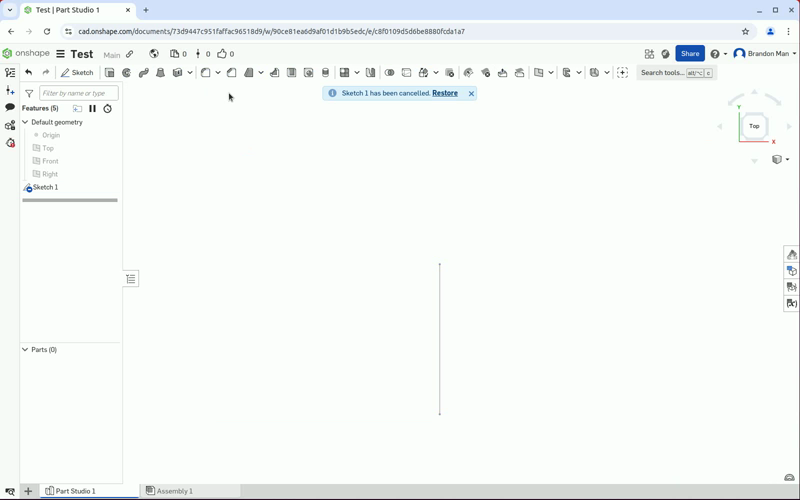
key(shift+s)
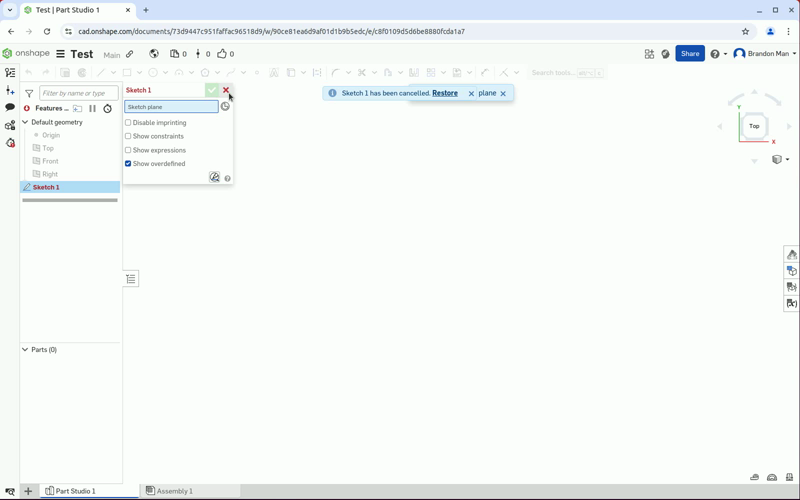
mouse_move(73, 150)
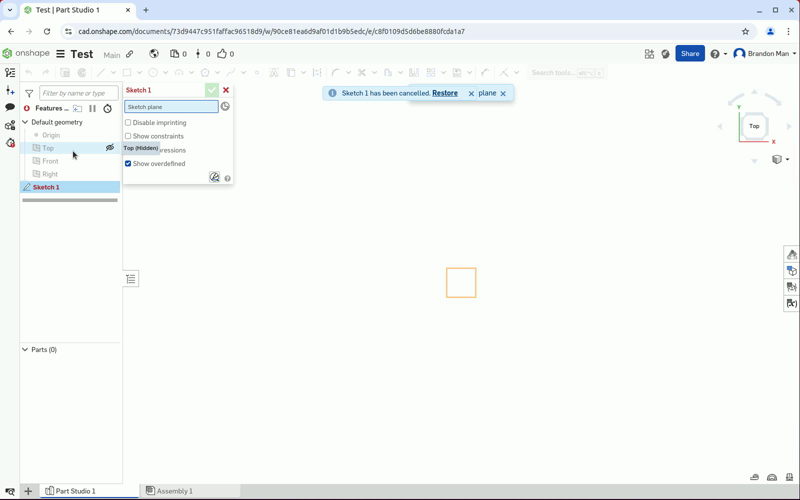
click(73, 150)
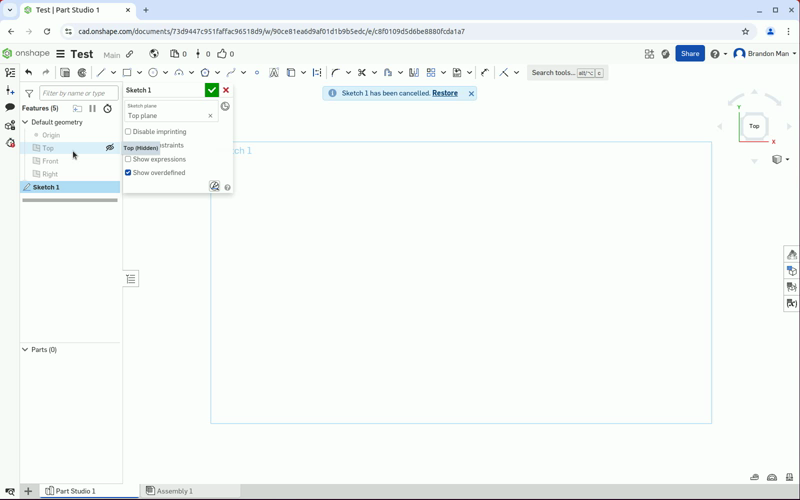
mouse_move(73, 352)
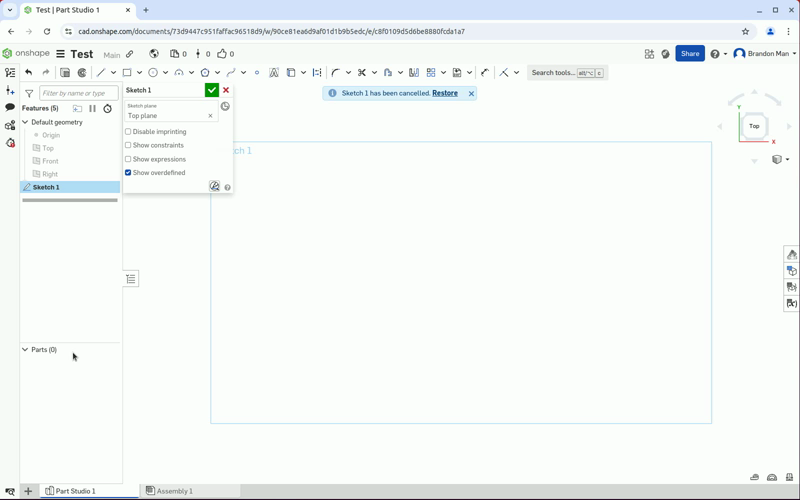
key(y)
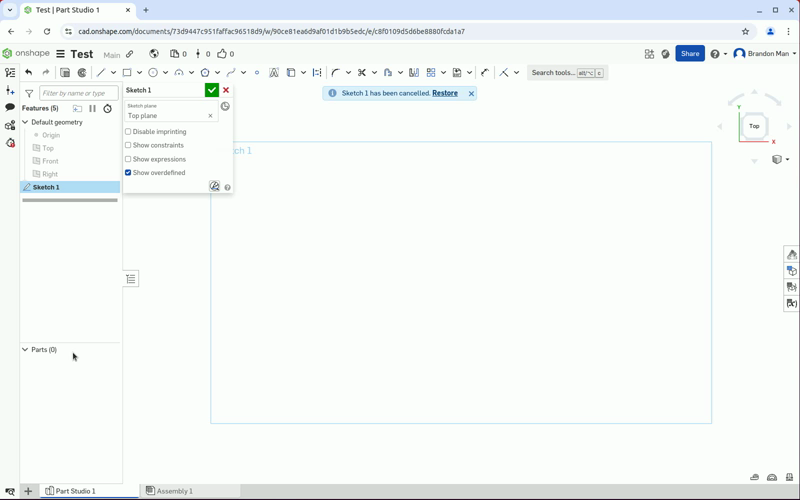
key(l)
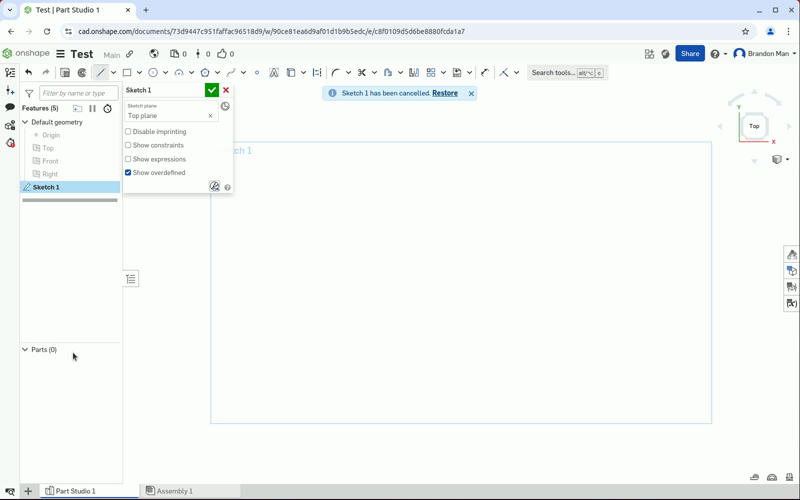
key_down(shift)
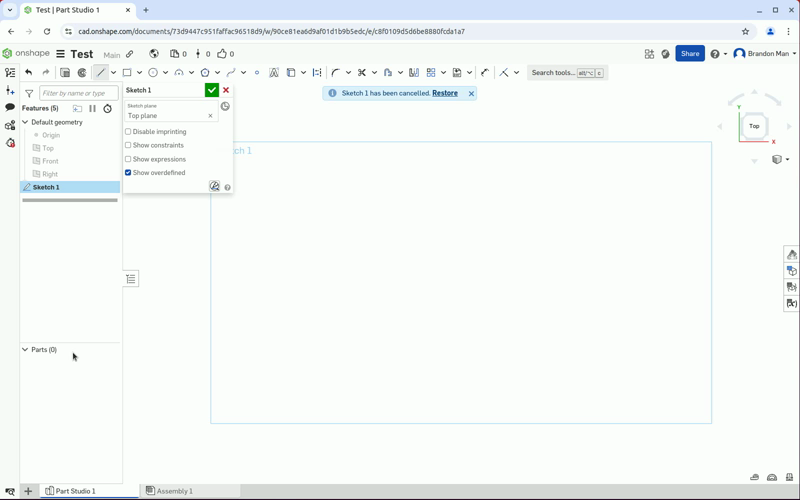
mouse_move(419, 384)
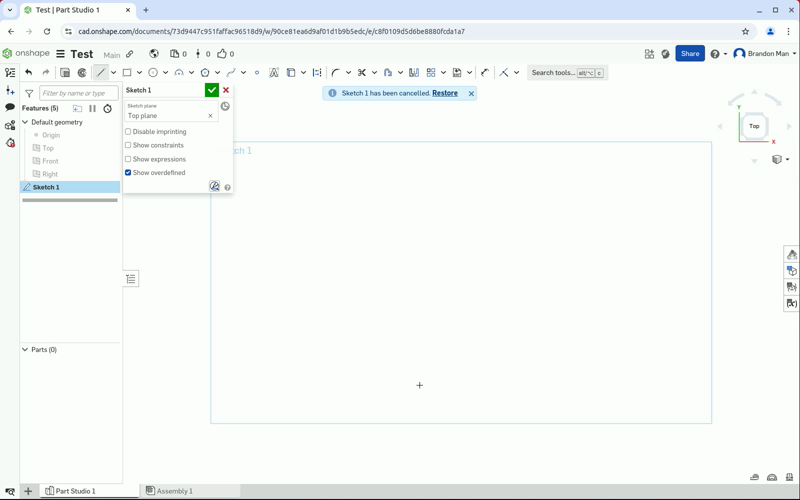
click(419, 384)
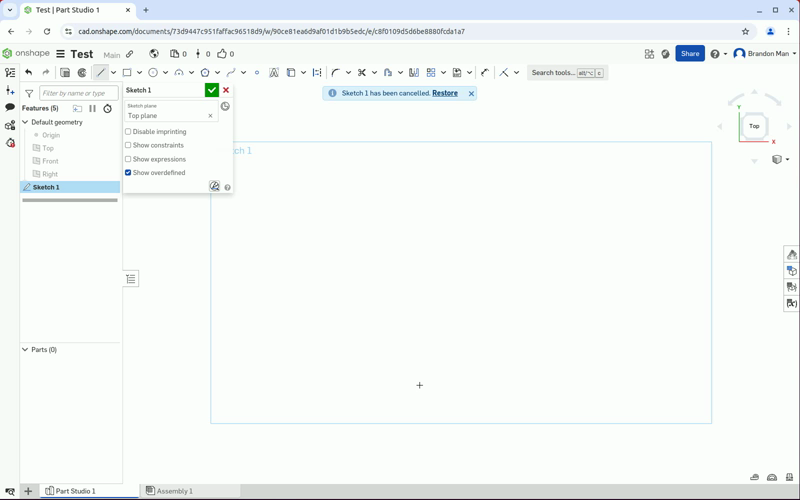
key_up(shift)
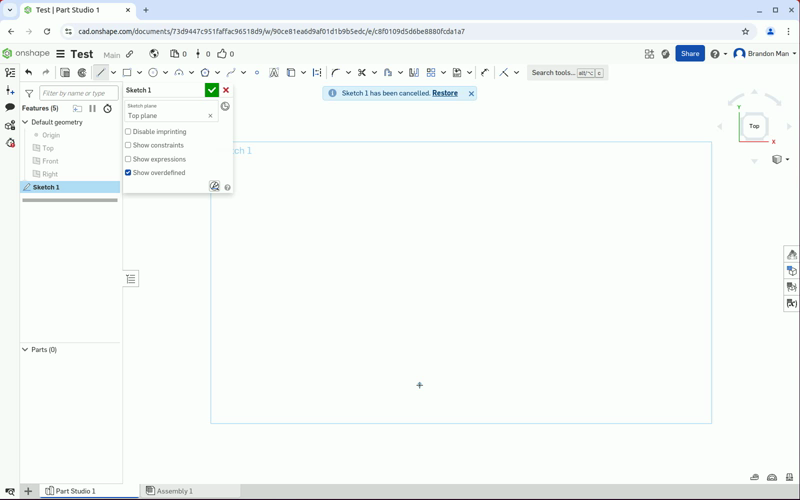
key_down(shift)
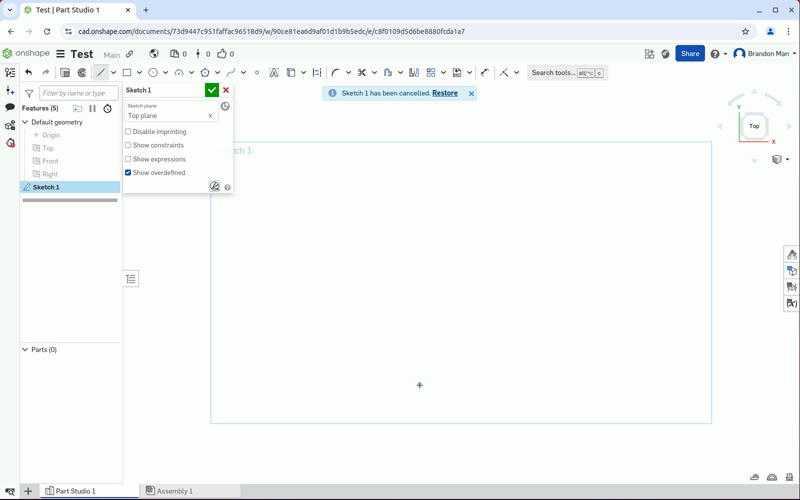
mouse_move(501, 384)
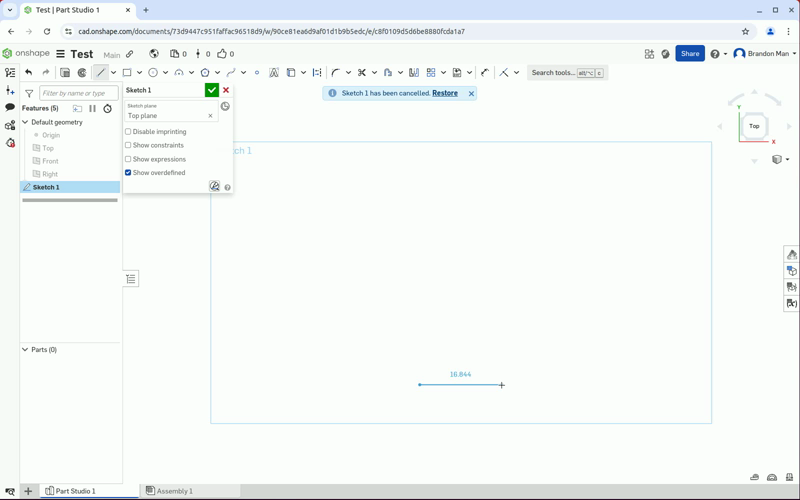
click(501, 384)
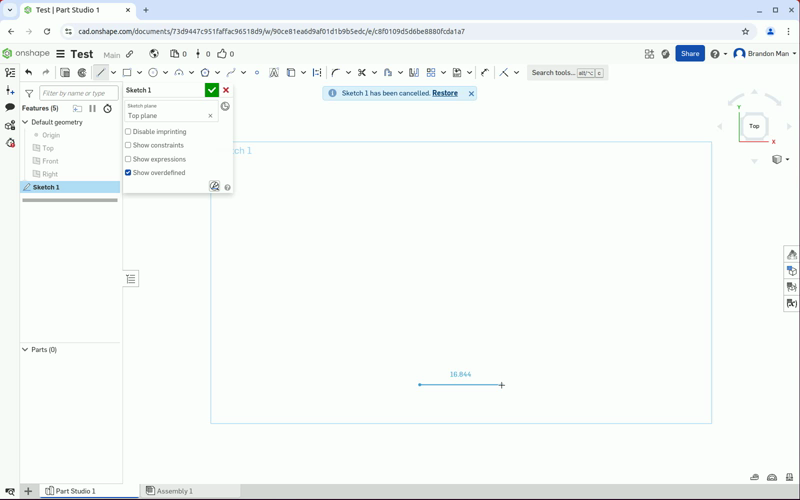
key_up(shift)
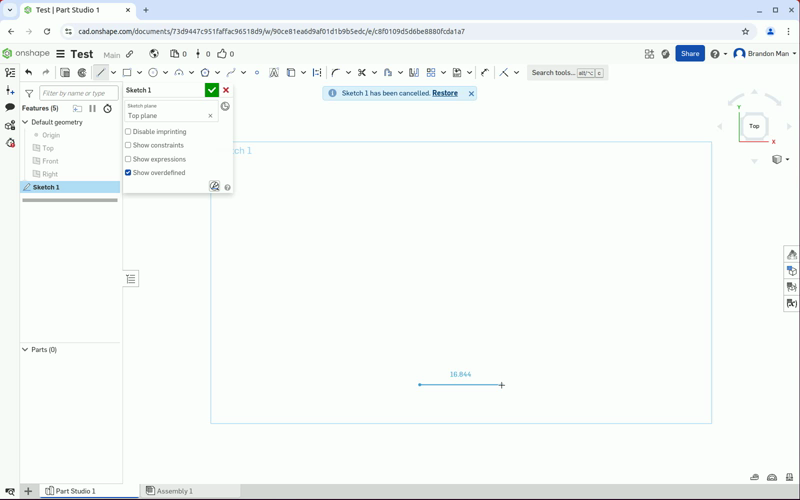
key_down(shift)
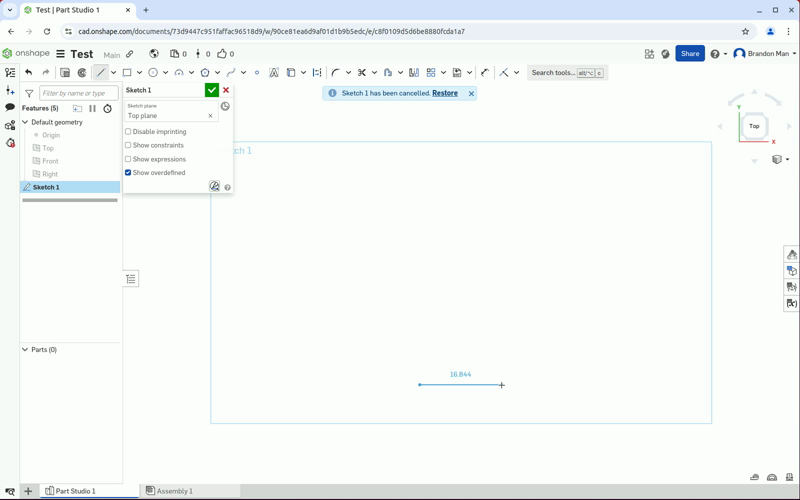
mouse_move(501, 180)
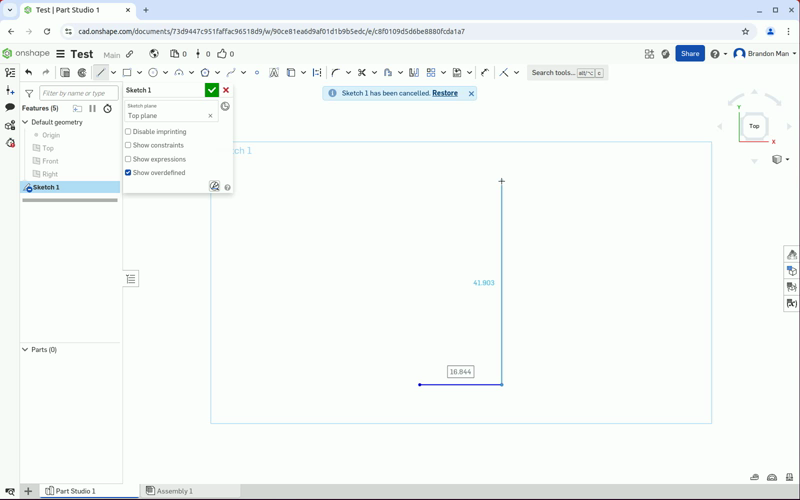
click(501, 180)
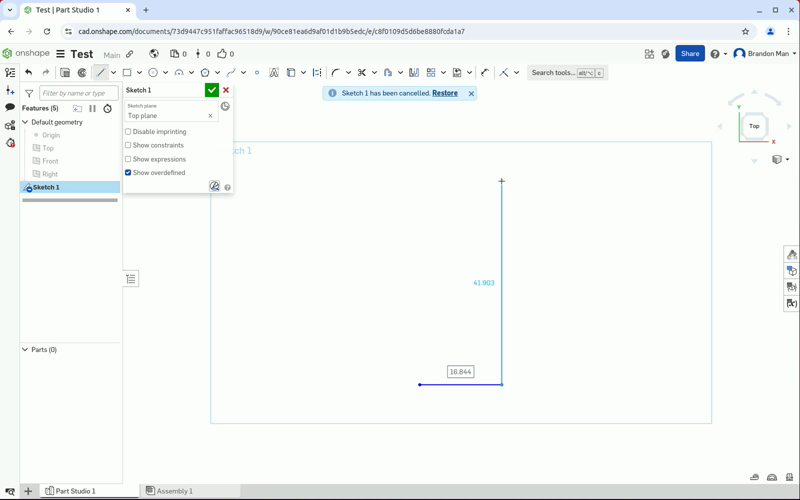
key_up(shift)
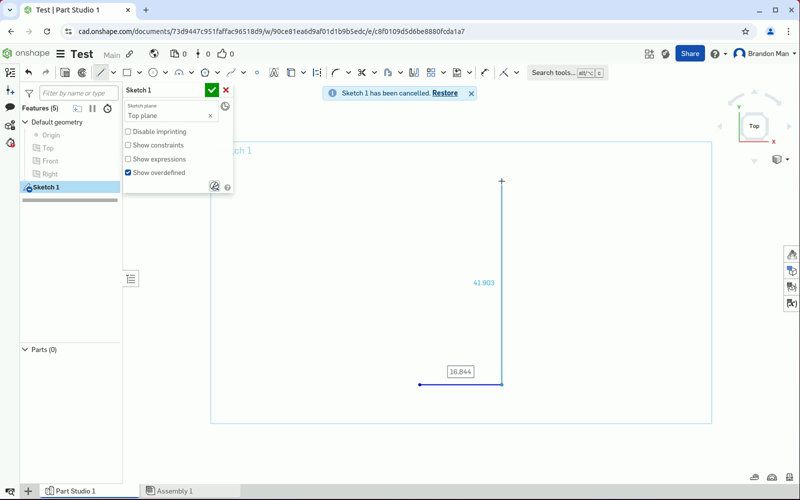
key_down(shift)
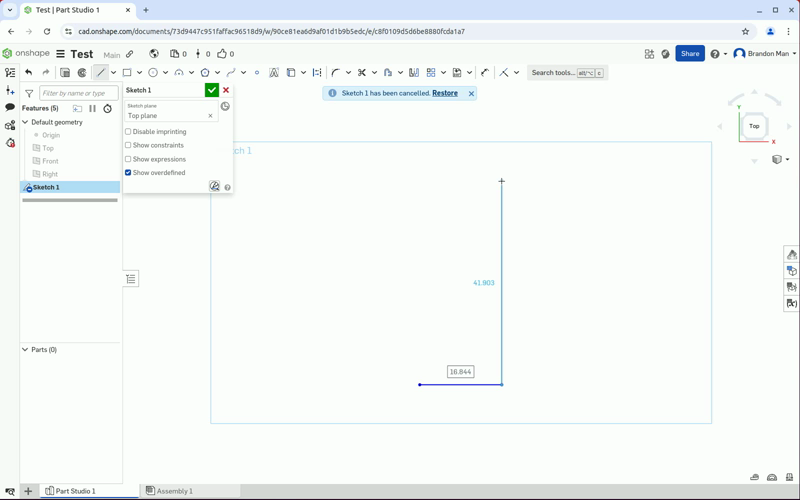
mouse_move(419, 180)
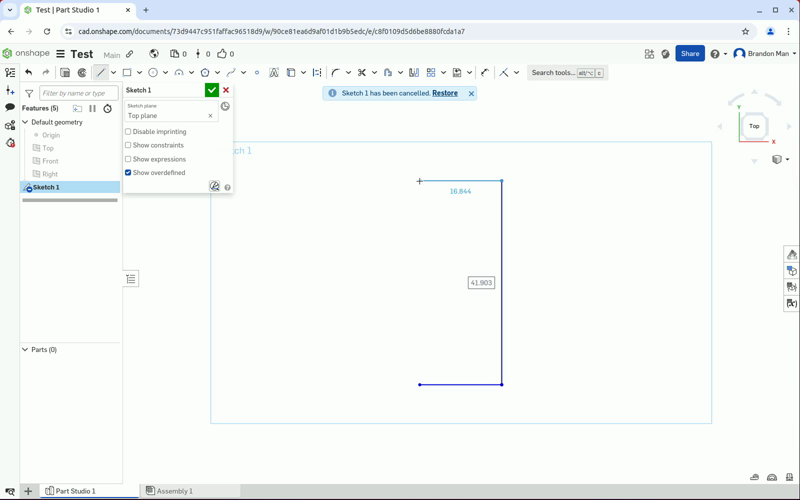
click(419, 180)
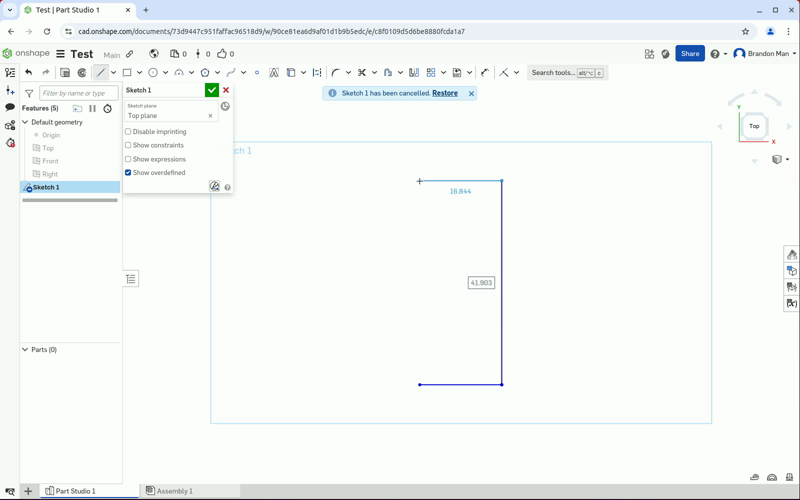
key_up(shift)
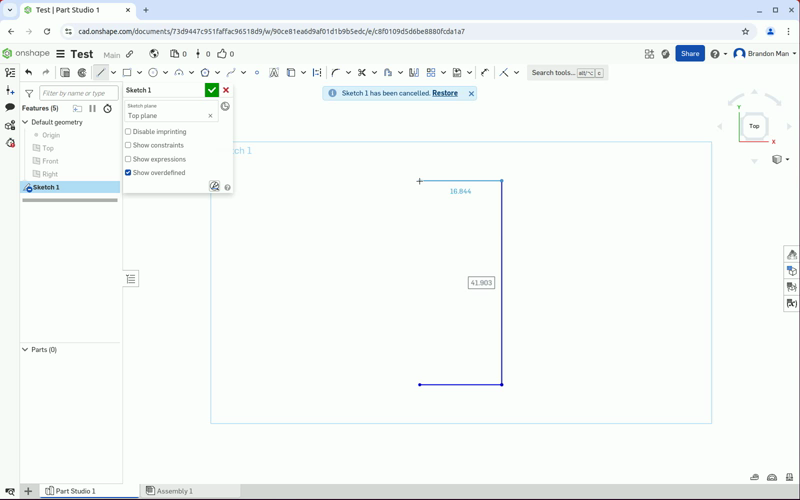
key_down(shift)
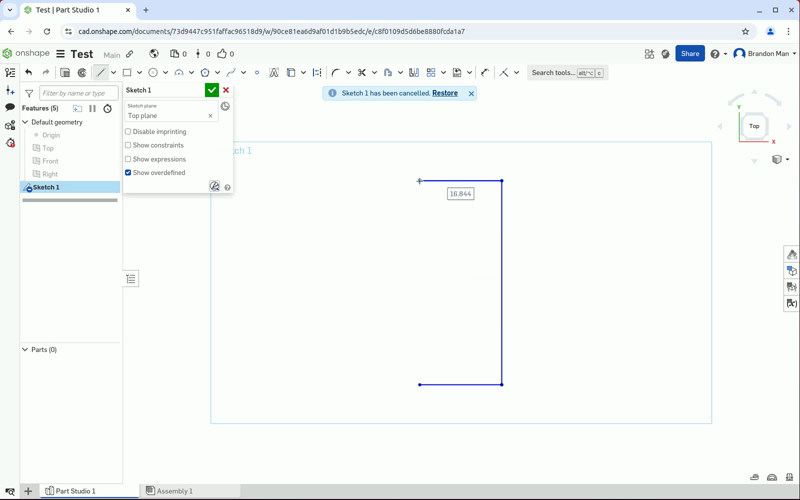
mouse_move(419, 384)
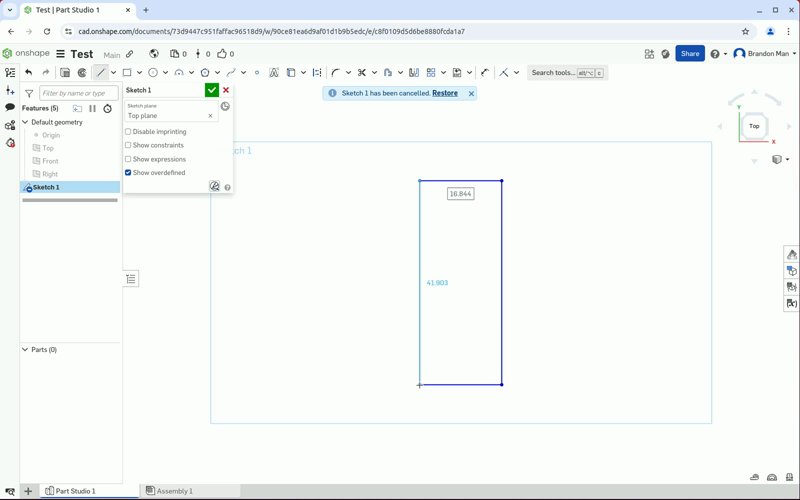
key_up(shift)
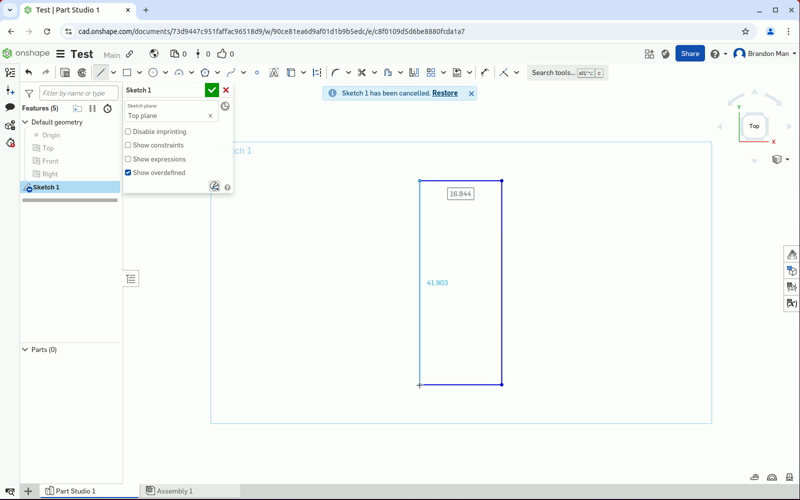
click(419, 384)
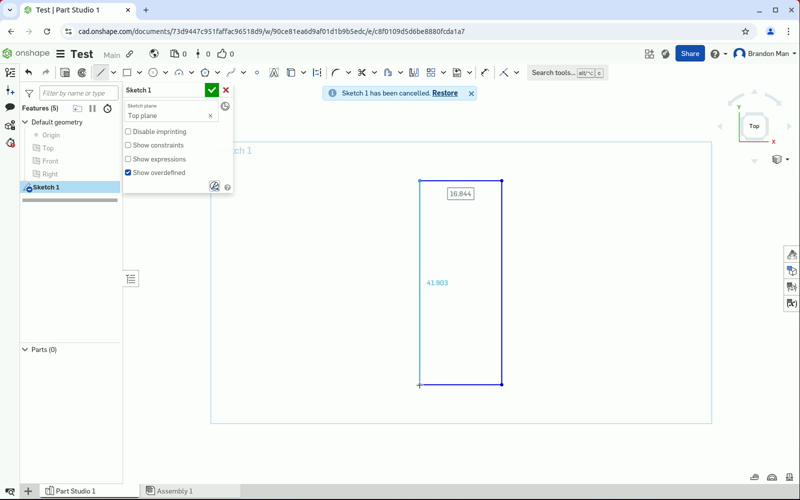
key(esc)
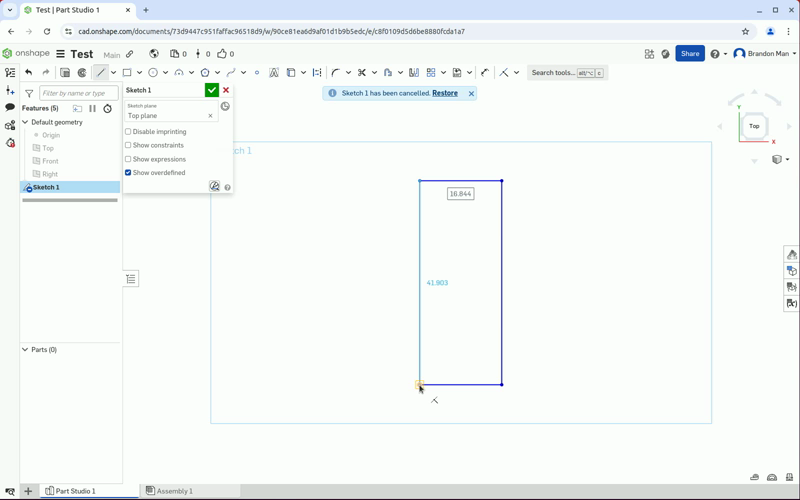
mouse_move(443, 372)
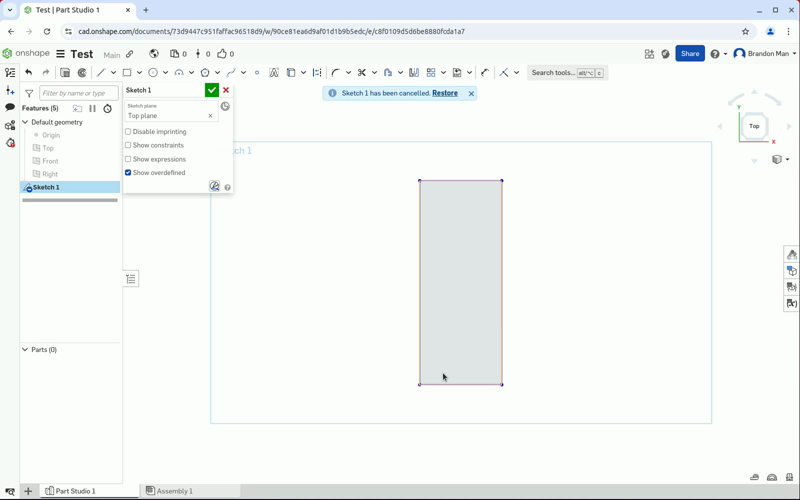
click(443, 372)
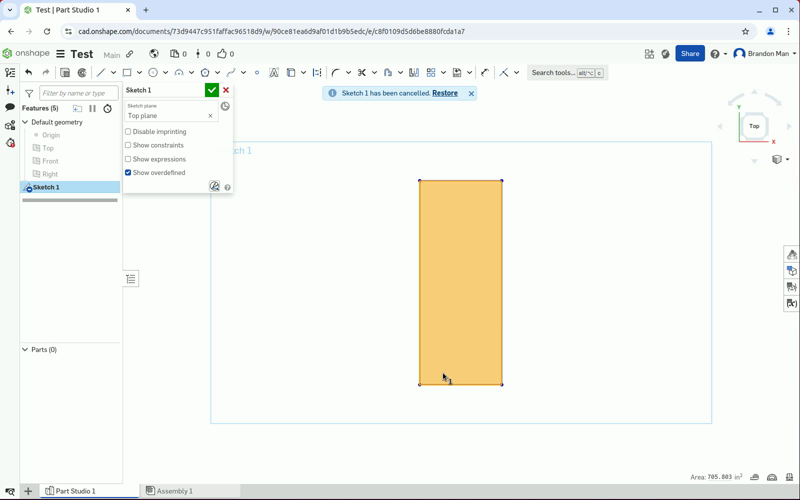
mouse_move(73, 352)
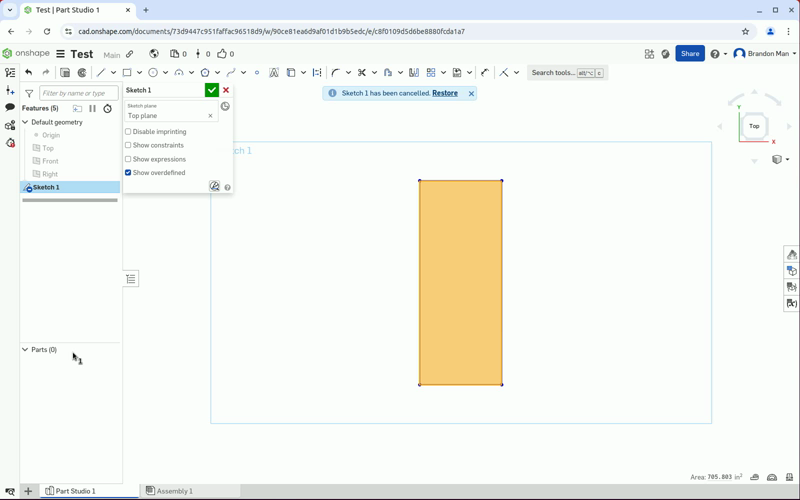
key(shift+y)
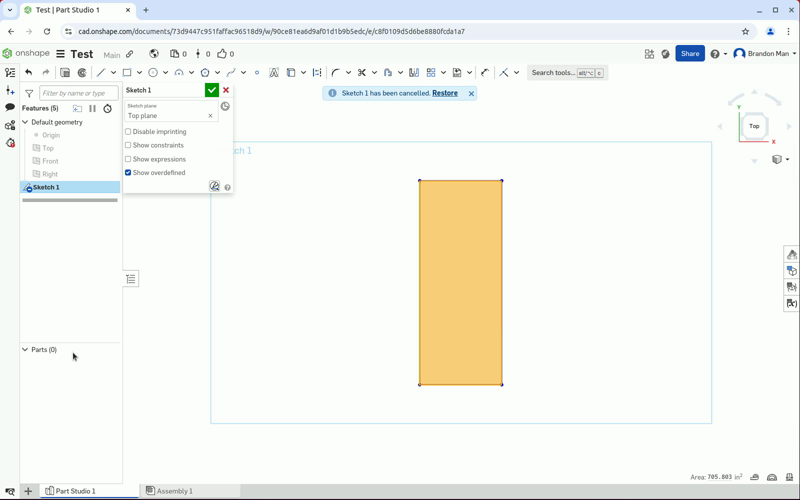
key(shift+e)
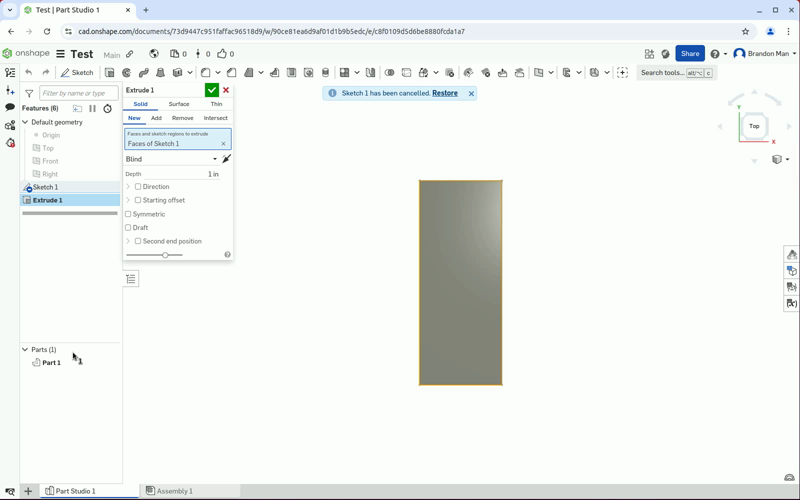
mouse_move(143, 106)
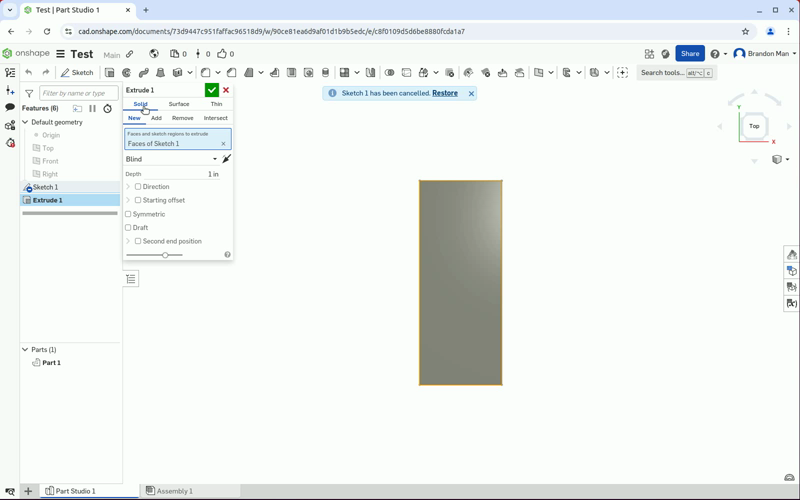
click(143, 106)
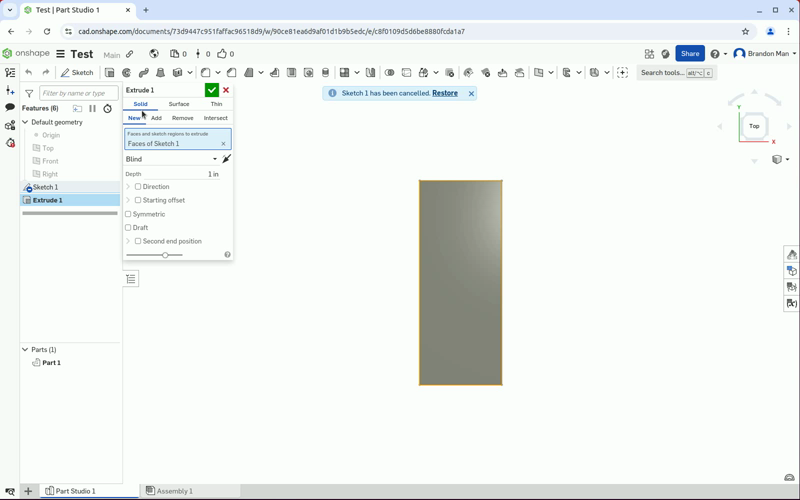
mouse_move(137, 120)
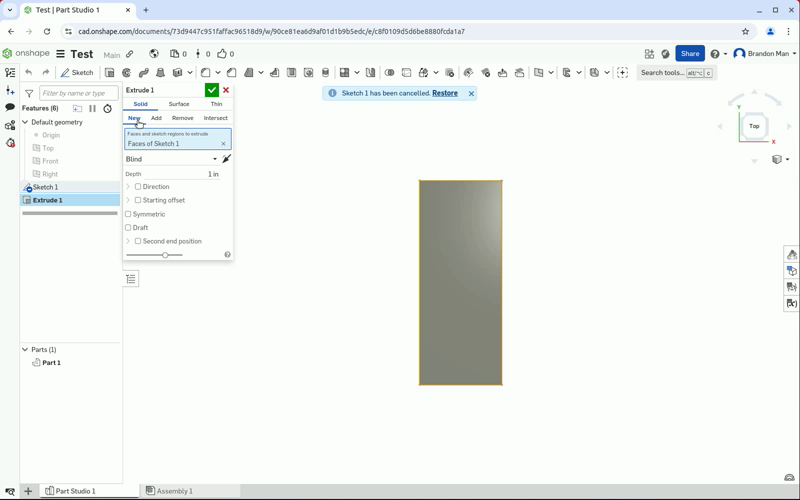
click(137, 120)
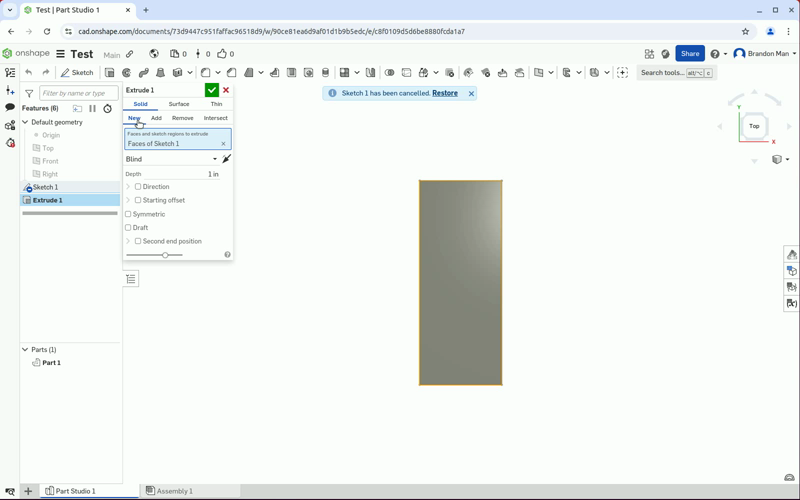
key(tab, 4)
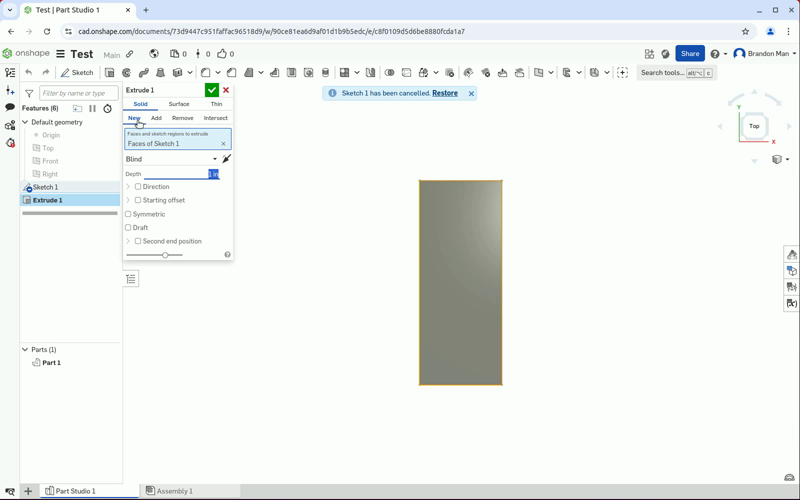
text(6.258)
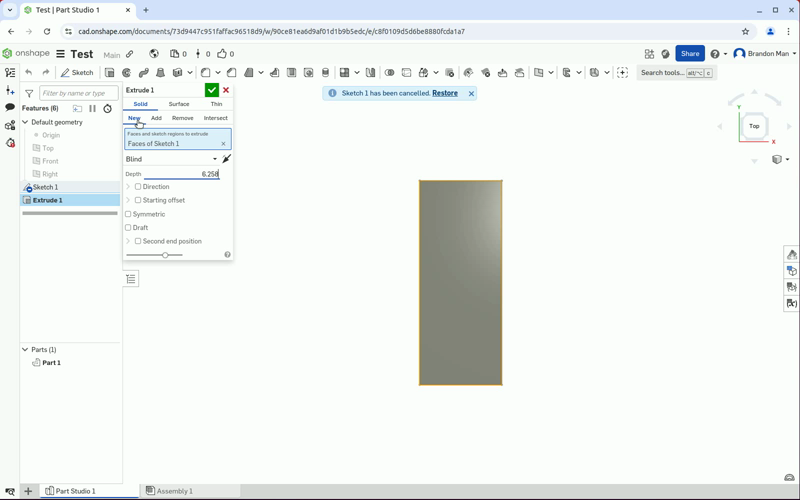
key(enter)
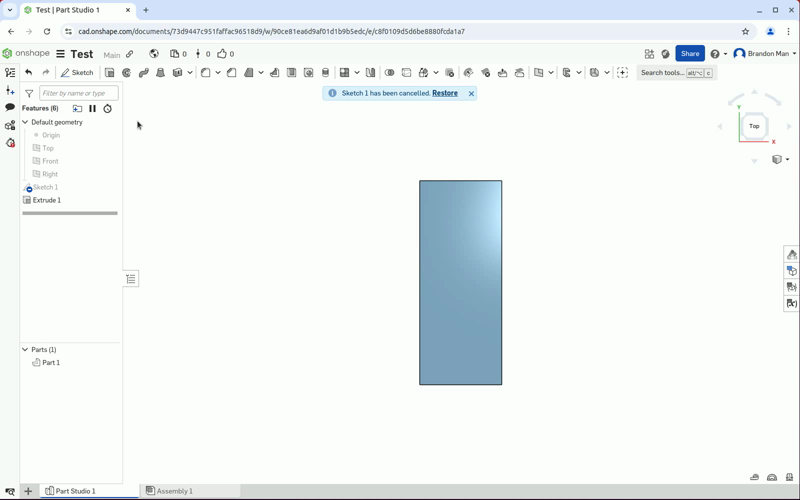
key(shift+h)
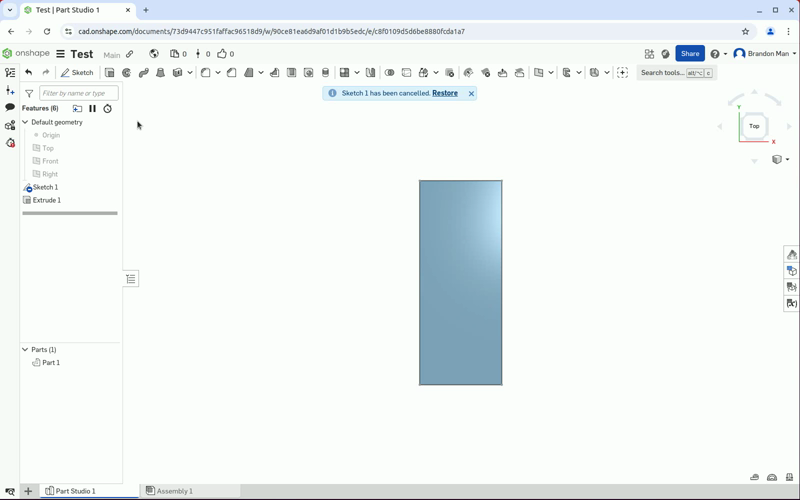
key(shift+h)
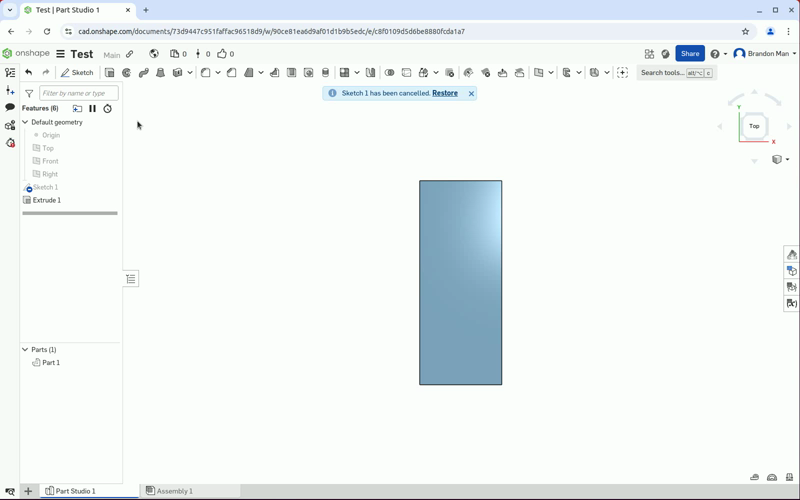
mouse_move(73, 189)
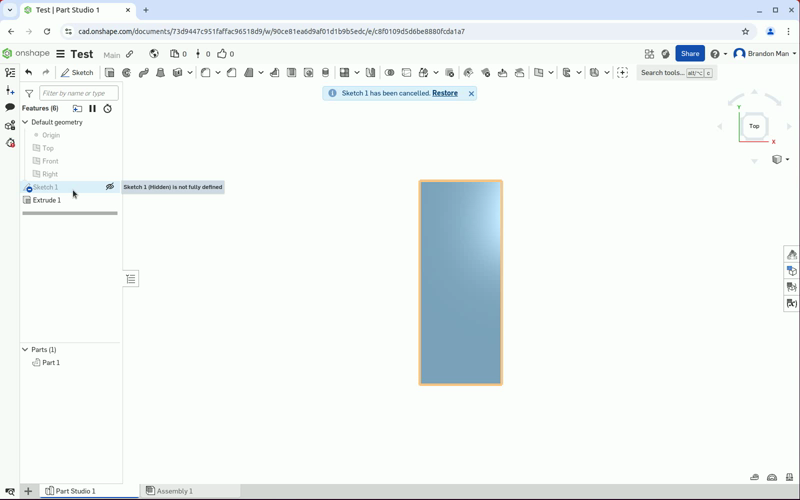
click(73, 189)
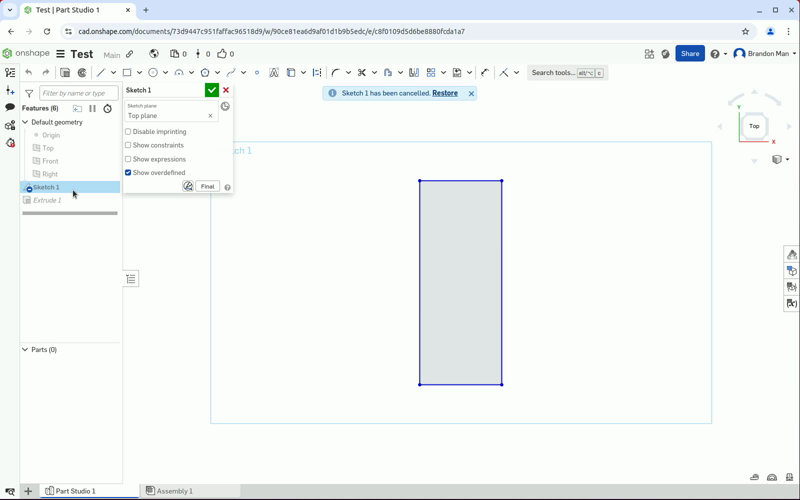
mouse_move(229, 92)
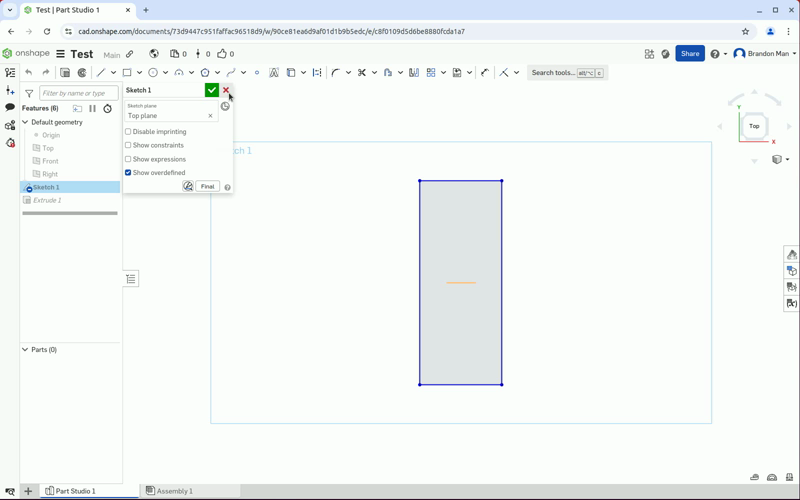
click(229, 92)
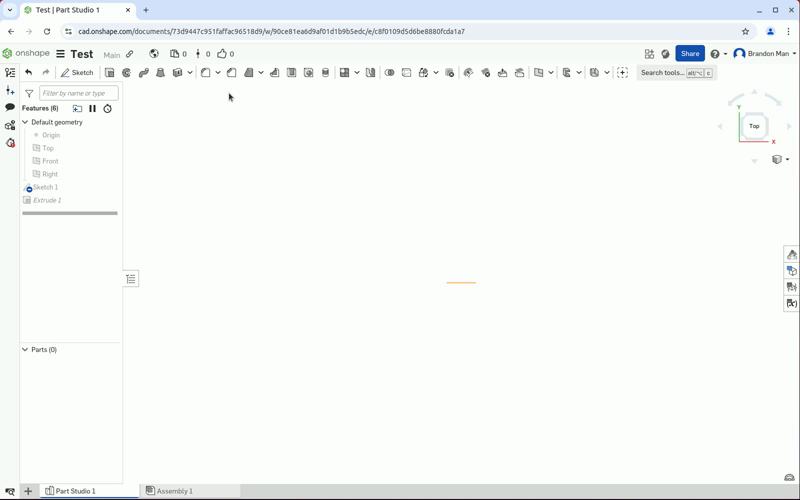
mouse_move(541, 75)
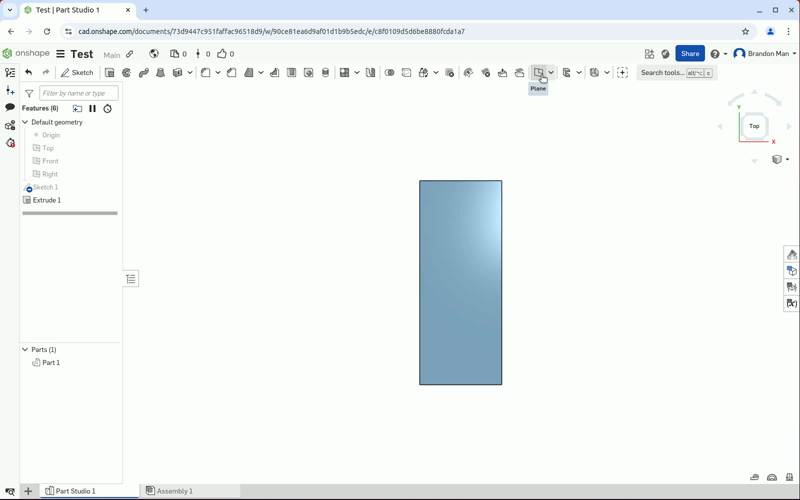
click(541, 75)
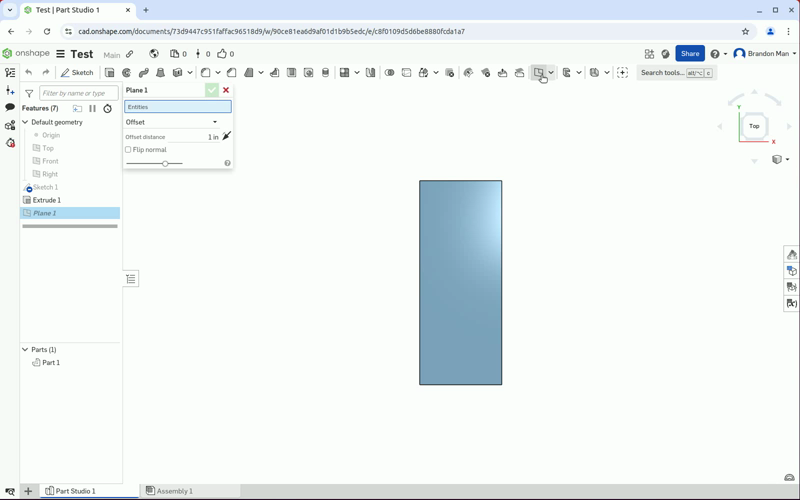
mouse_move(73, 150)
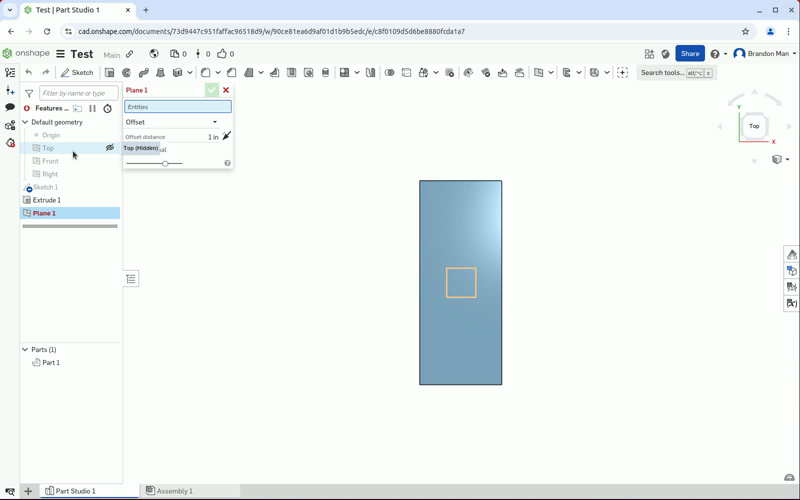
click(73, 150)
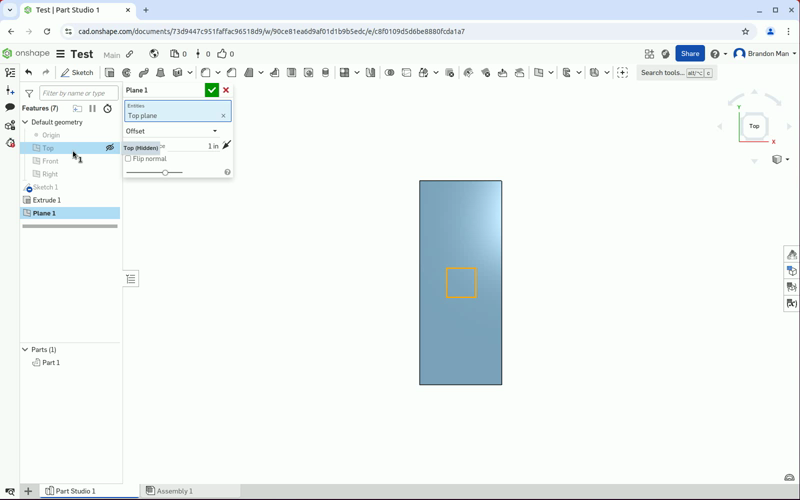
key(tab, 2)
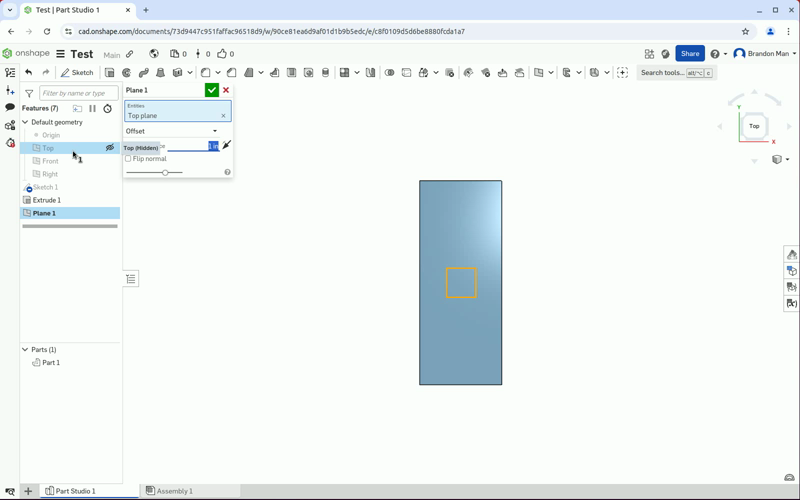
text(6.255)
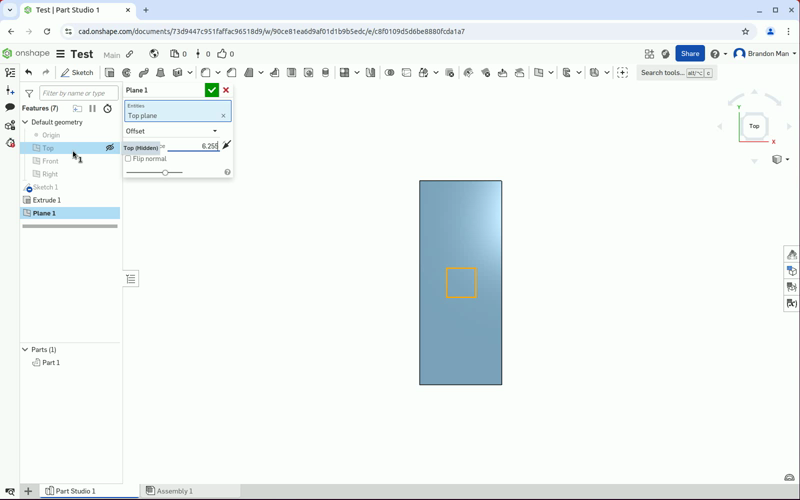
key(enter, 2)
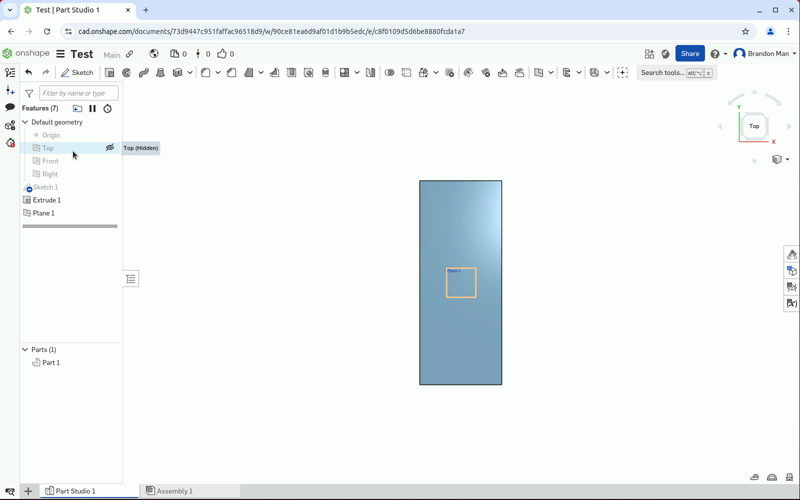
key(shift+s)
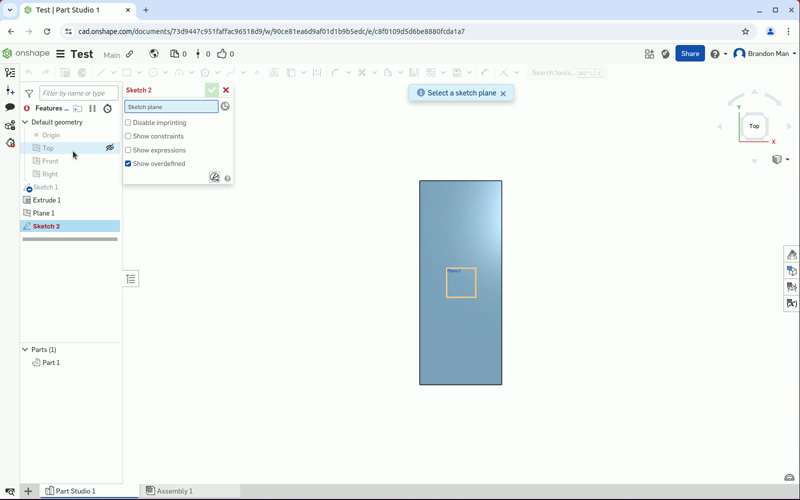
mouse_move(73, 215)
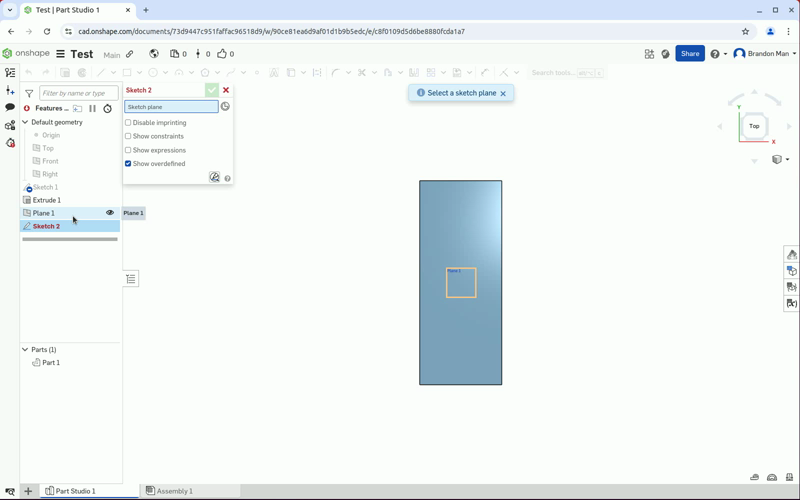
click(73, 215)
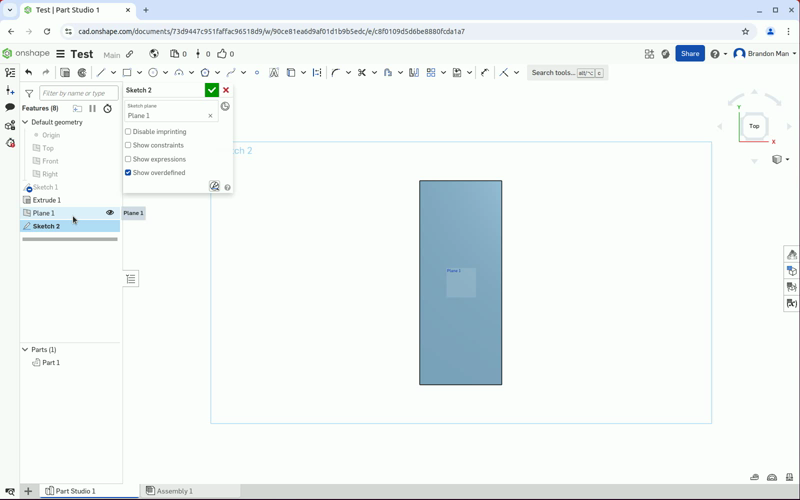
mouse_move(73, 352)
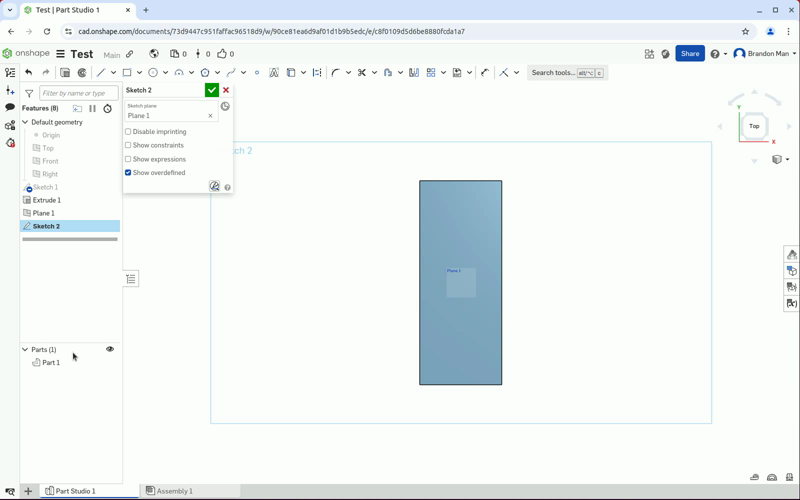
key(y)
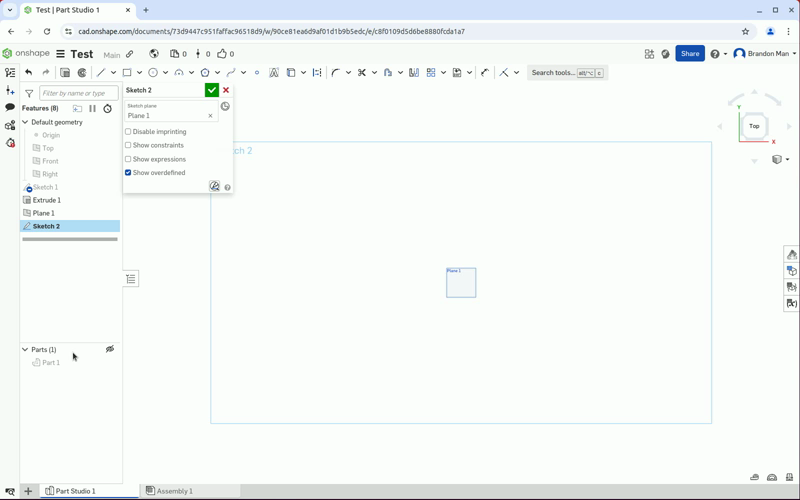
key(l)
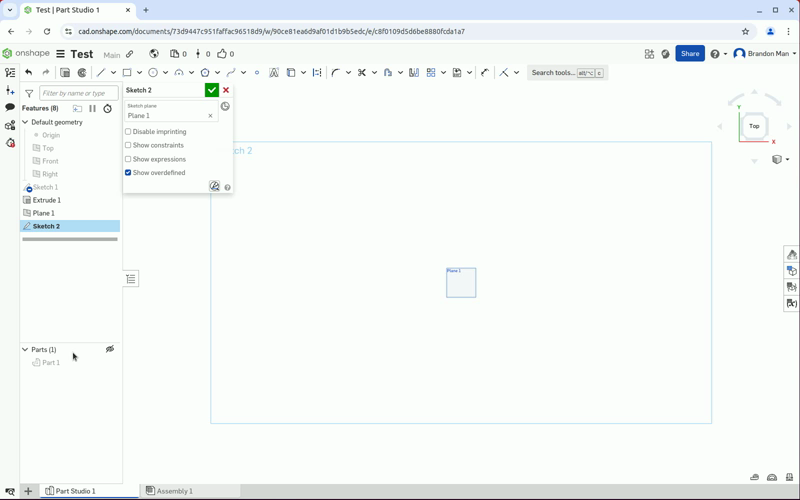
key_down(shift)
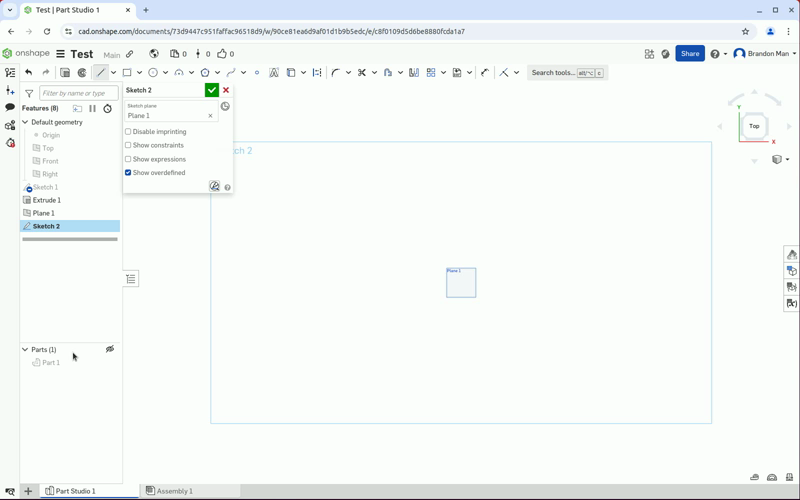
mouse_move(419, 375)
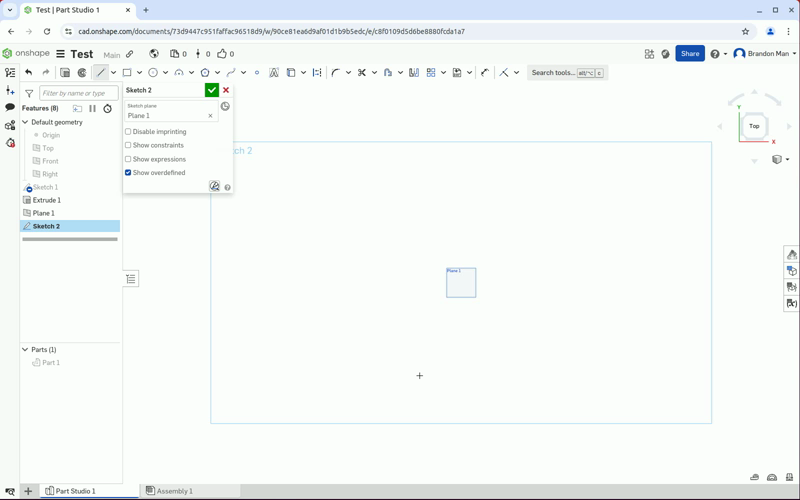
click(419, 375)
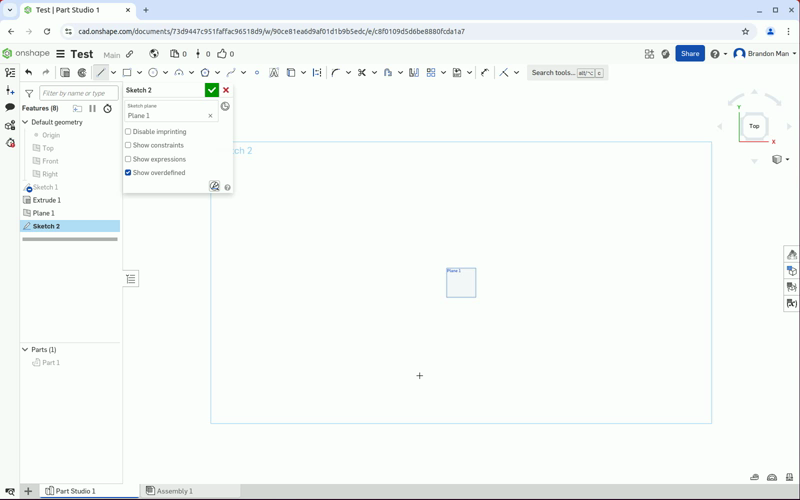
key_up(shift)
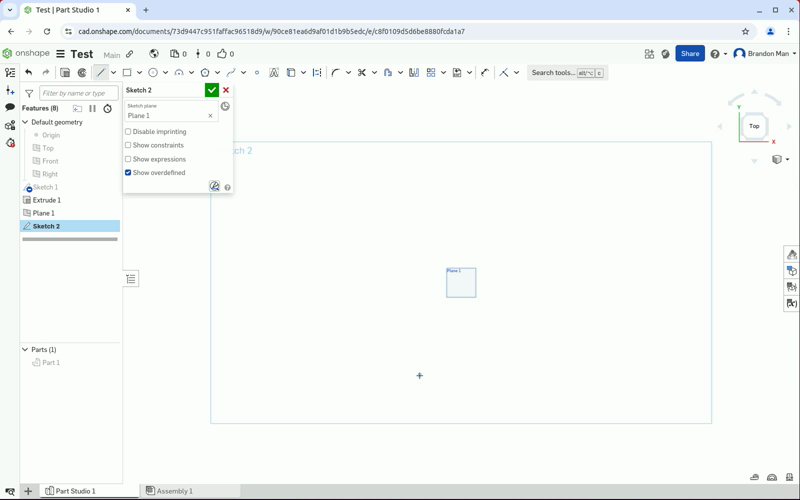
key_down(shift)
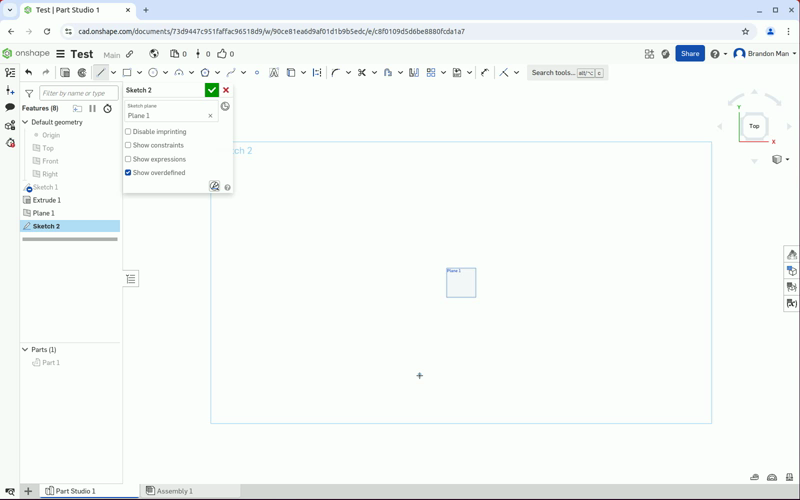
mouse_move(502, 375)
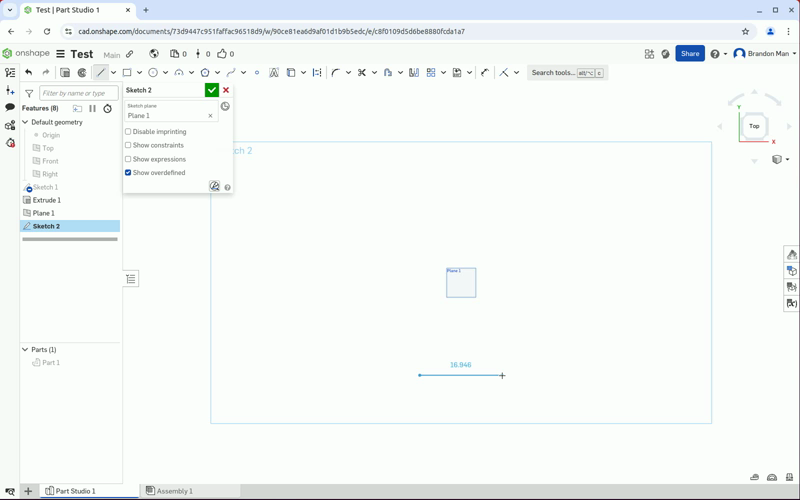
click(502, 375)
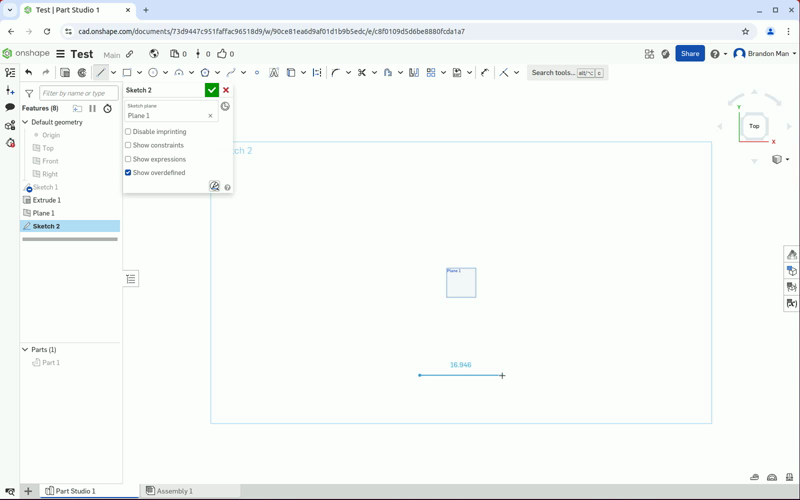
key_up(shift)
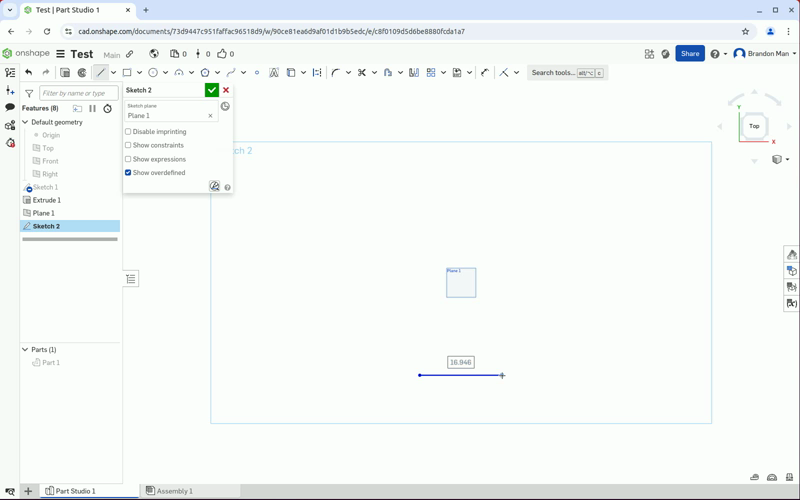
key_down(shift)
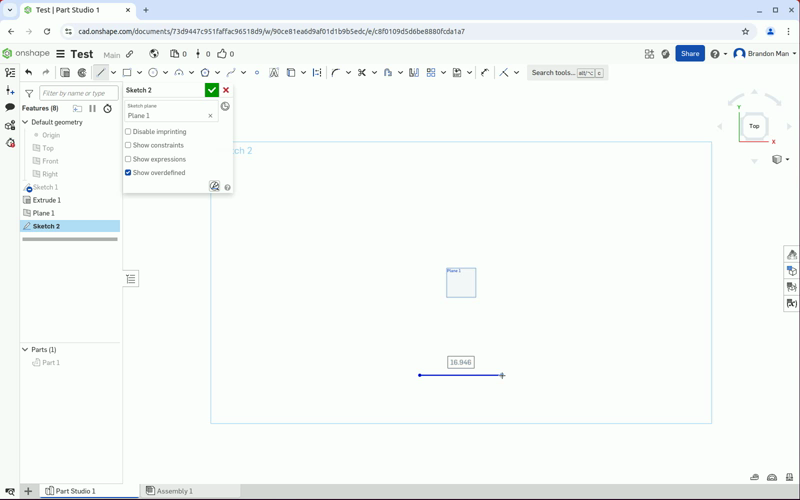
mouse_move(532, 375)
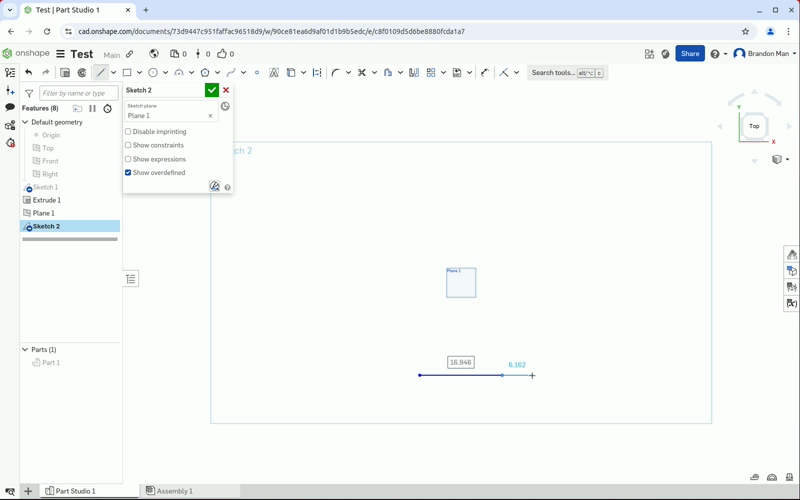
mouse_move(502, 344)
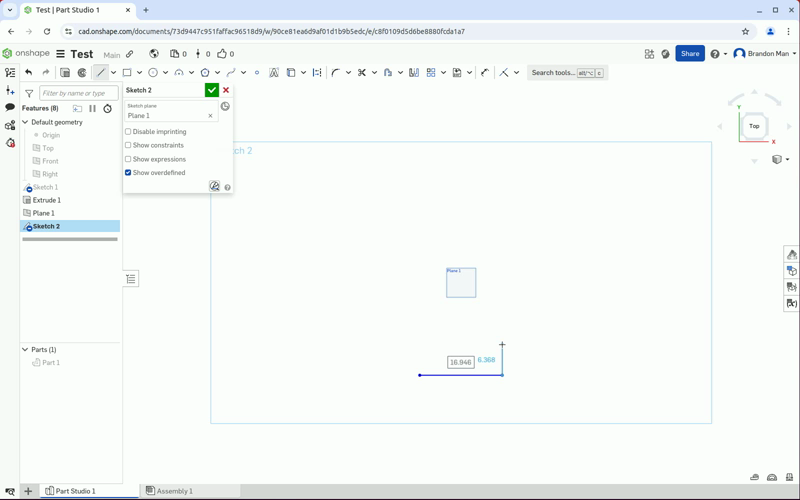
click(502, 344)
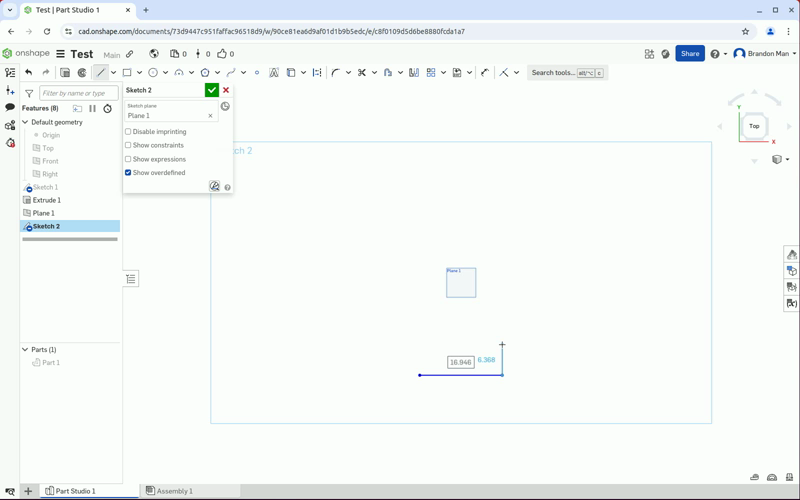
key_up(shift)
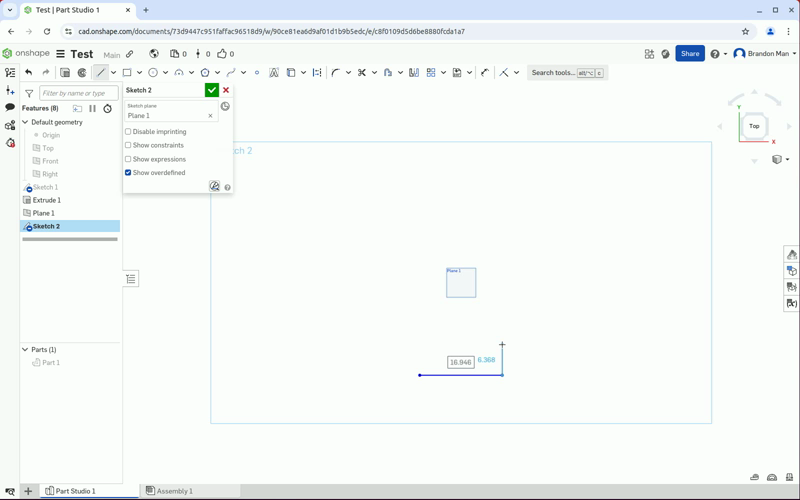
key_down(shift)
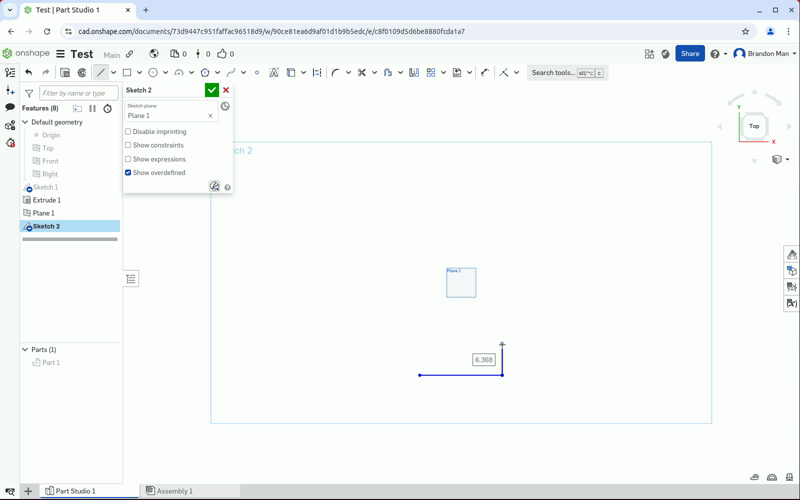
mouse_move(419, 344)
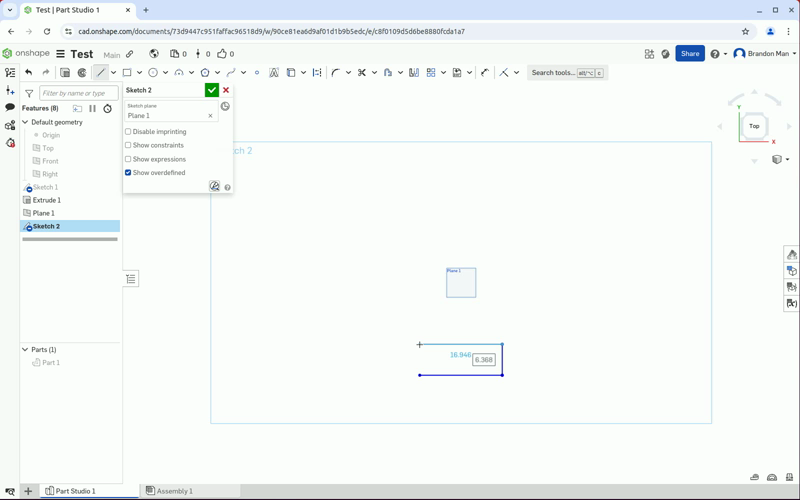
click(419, 344)
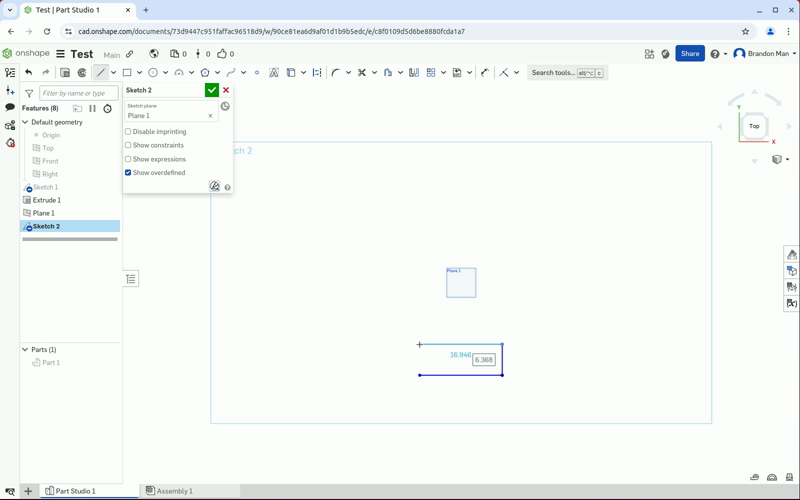
key_up(shift)
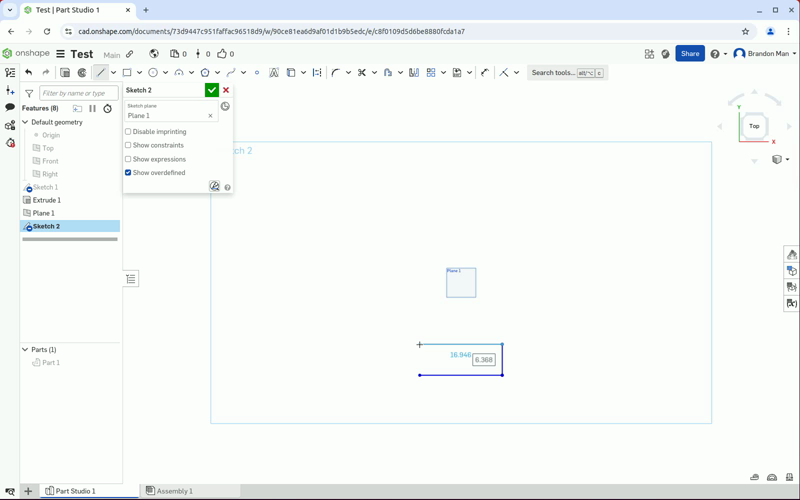
mouse_move(449, 344)
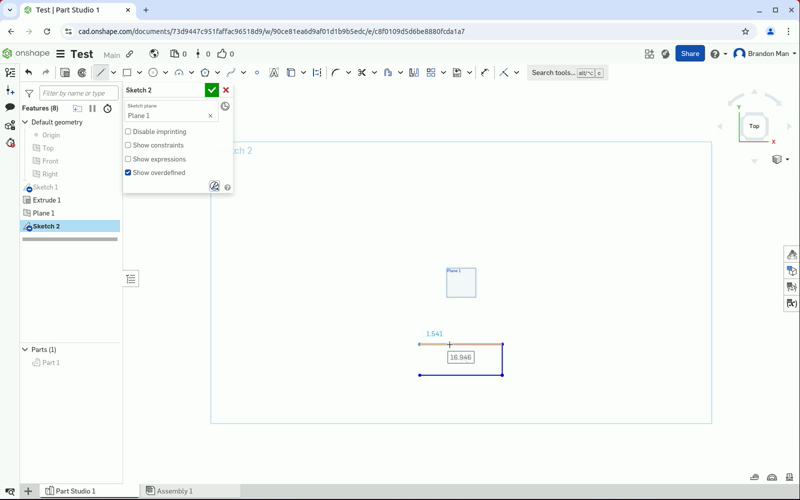
key_down(shift)
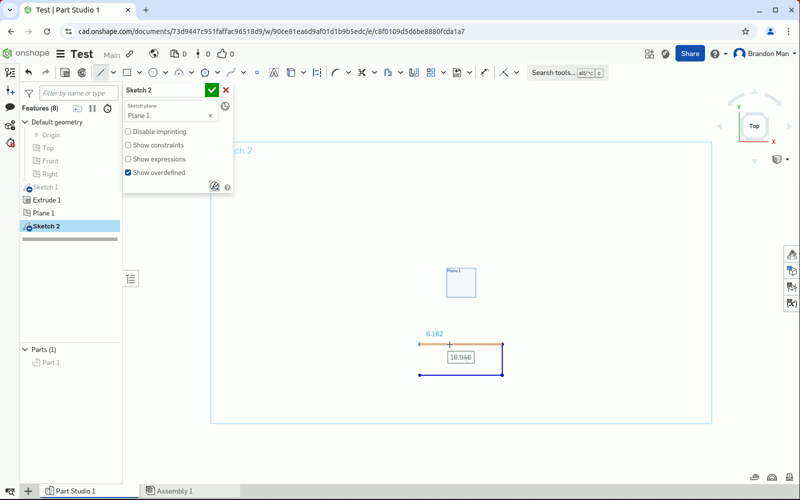
mouse_move(419, 375)
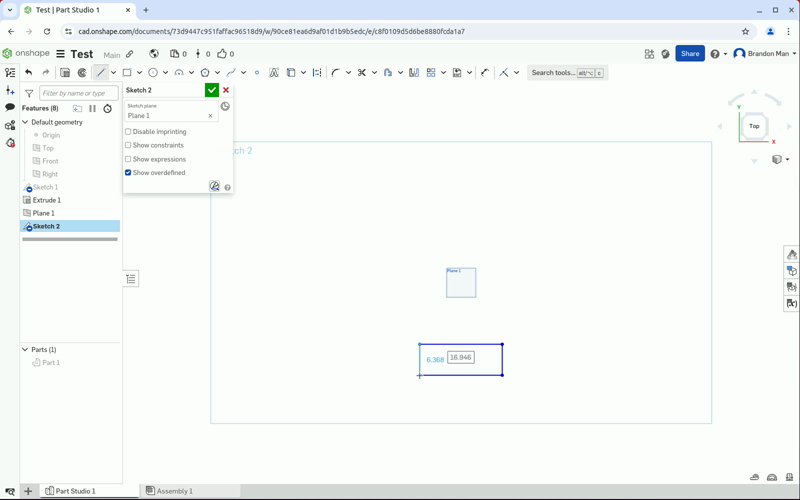
key_up(shift)
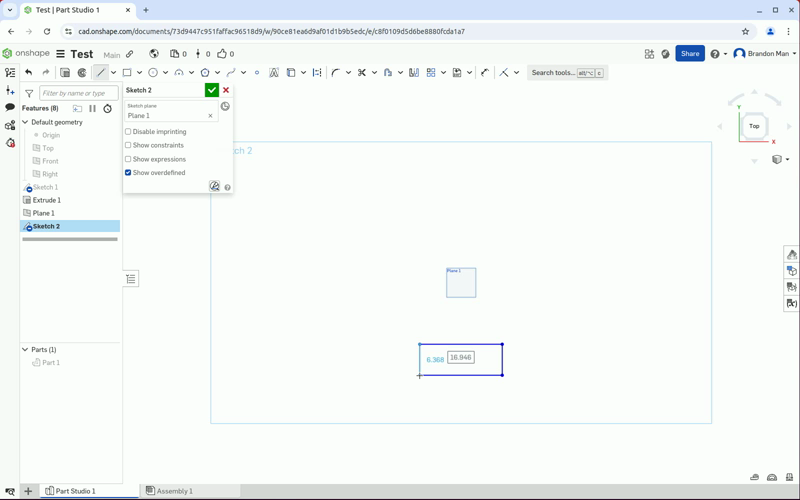
click(419, 375)
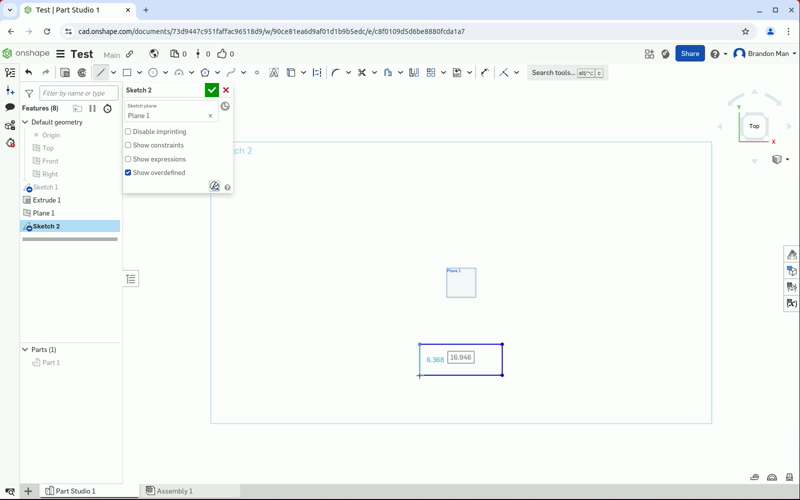
key(esc)
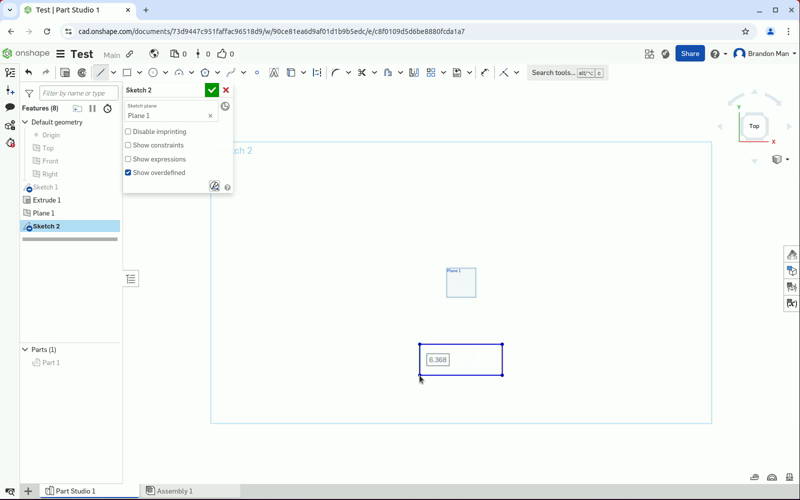
mouse_move(432, 349)
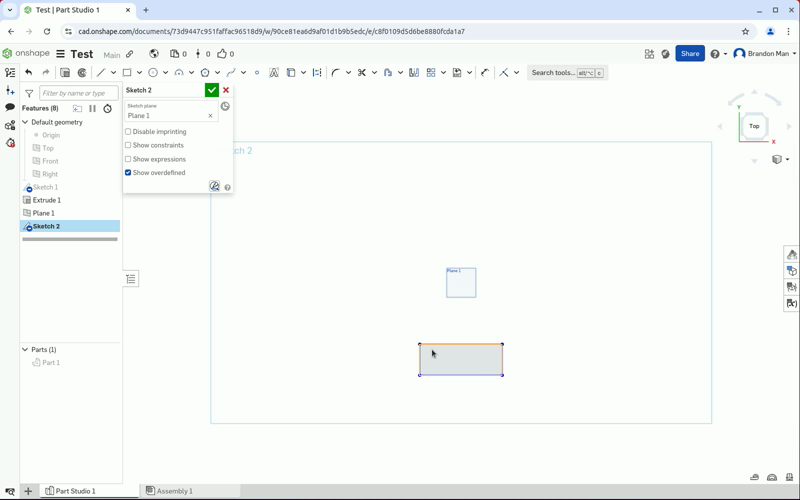
click(432, 349)
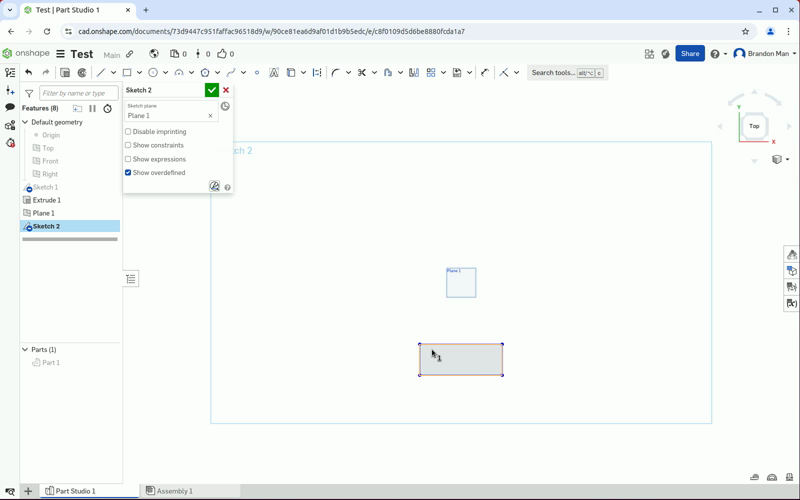
mouse_move(73, 352)
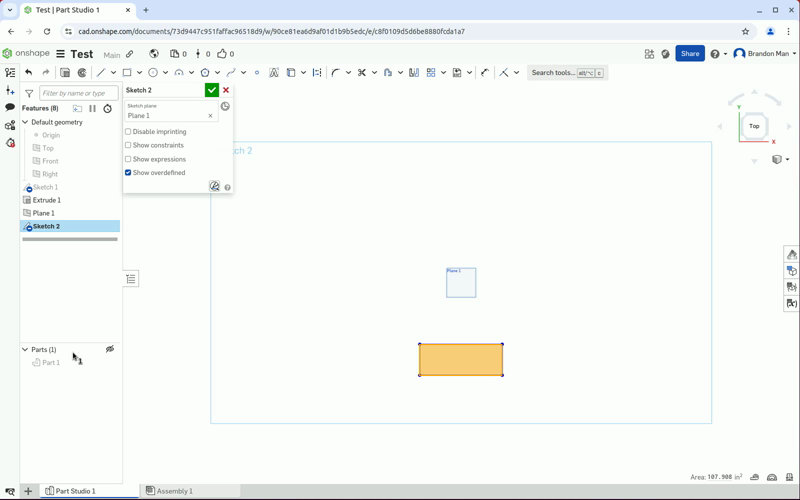
key(shift+y)
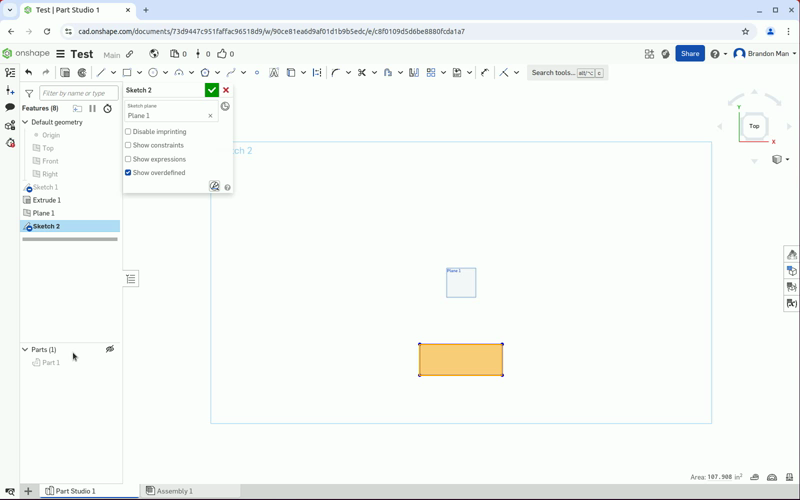
key(shift+e)
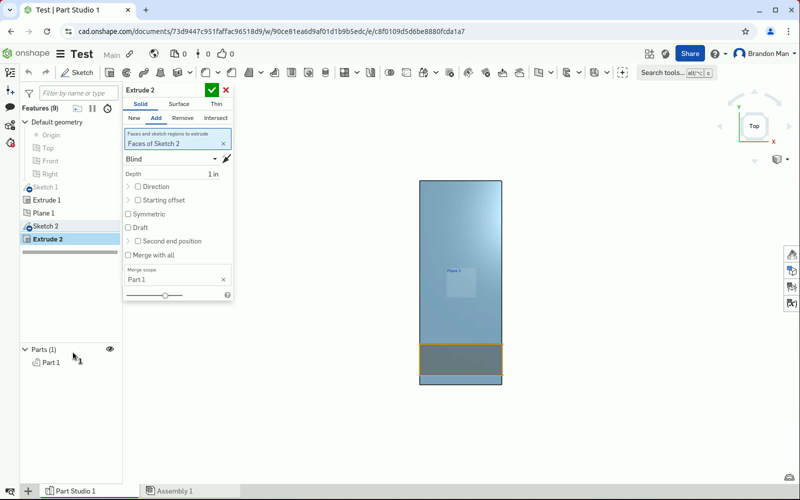
mouse_move(143, 106)
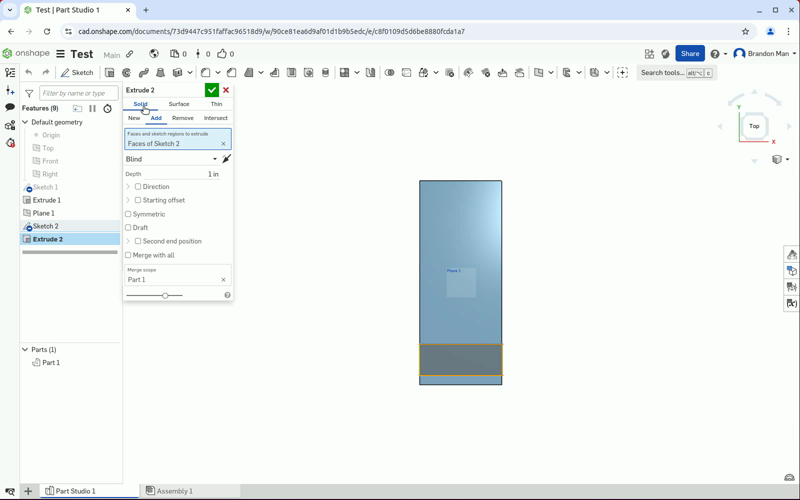
click(143, 106)
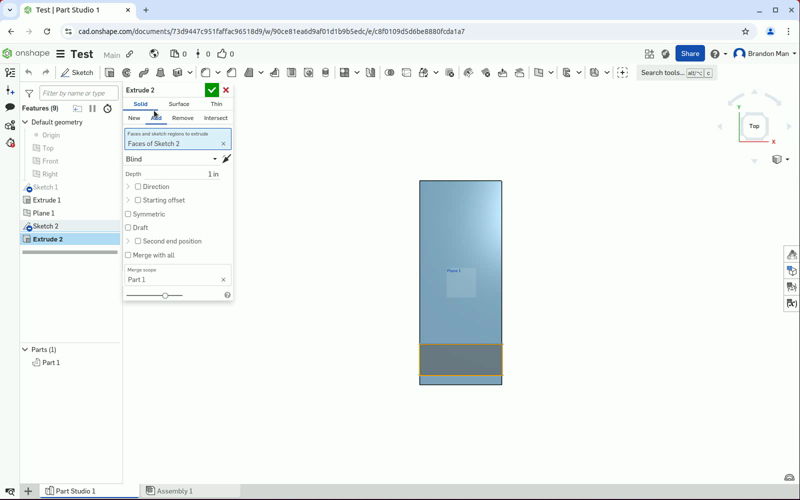
mouse_move(186, 120)
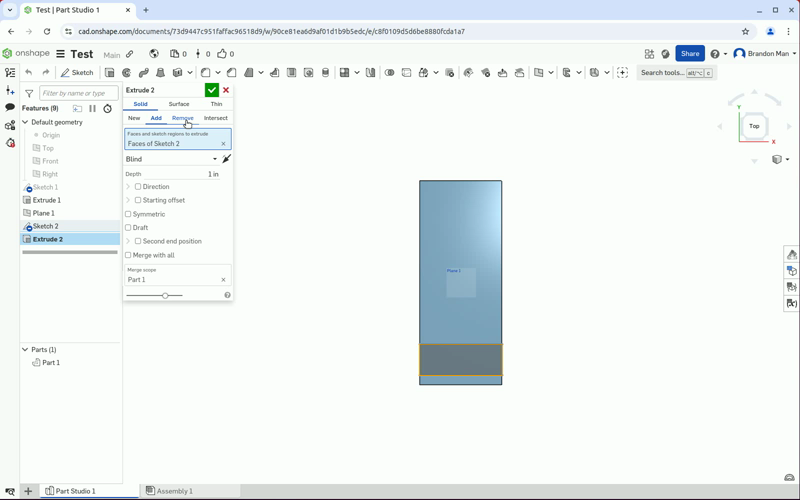
click(186, 120)
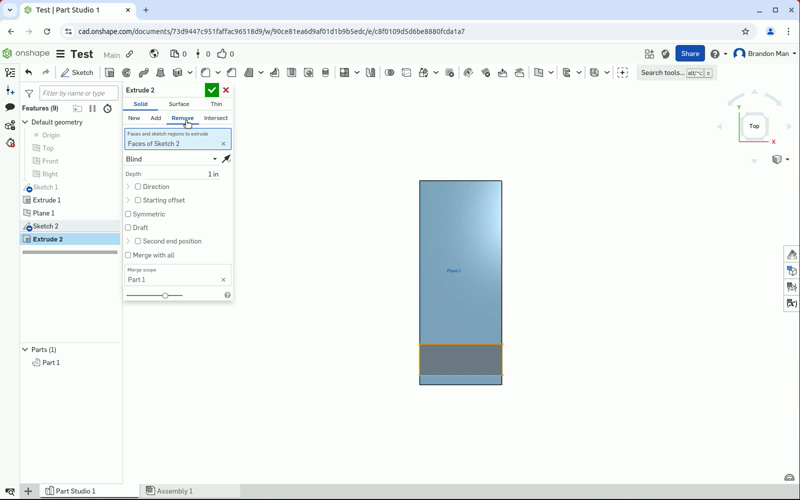
key(tab, 4)
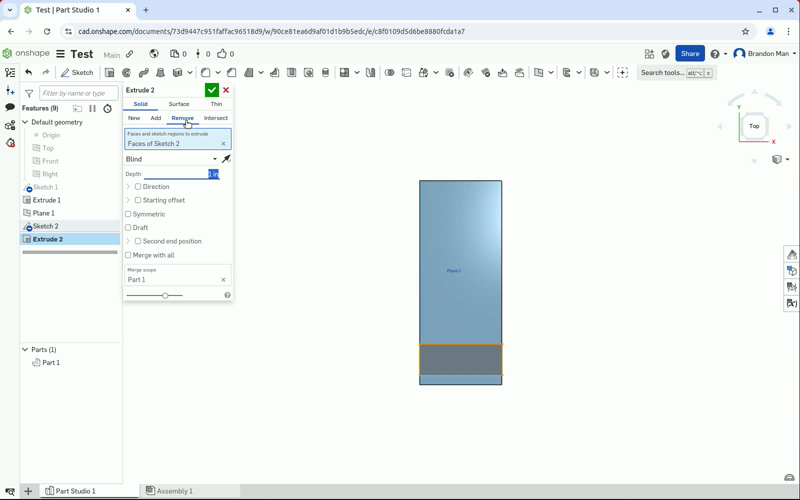
text(2.166)
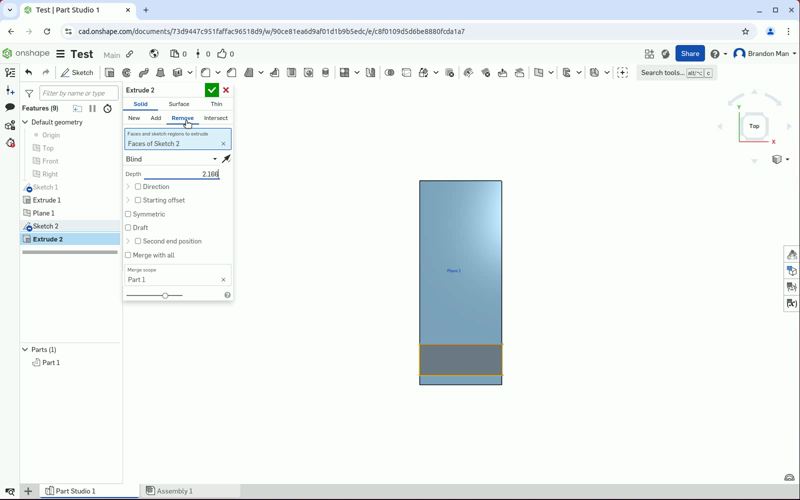
key(tab, 6)
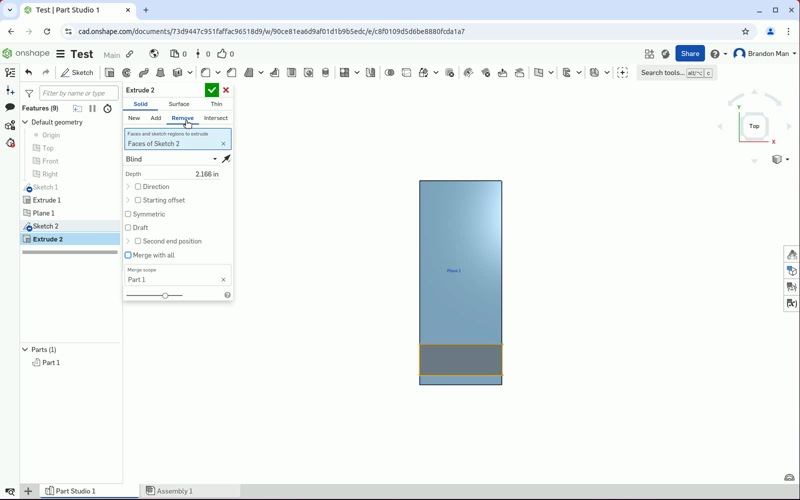
key(space)
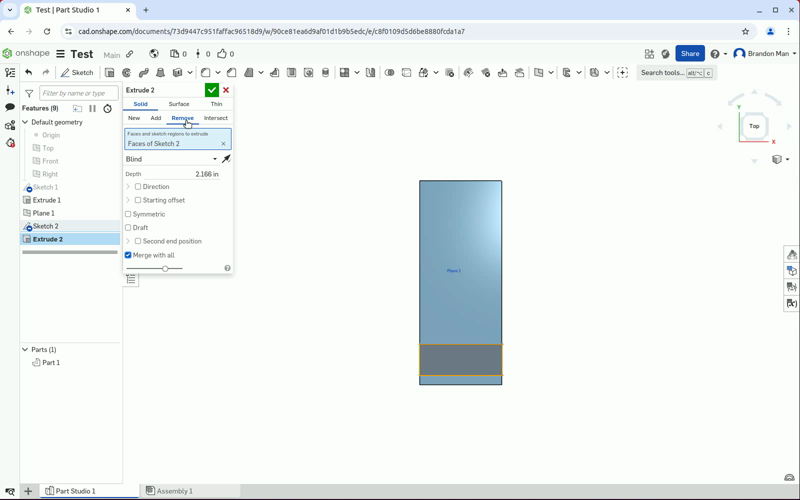
key(enter)
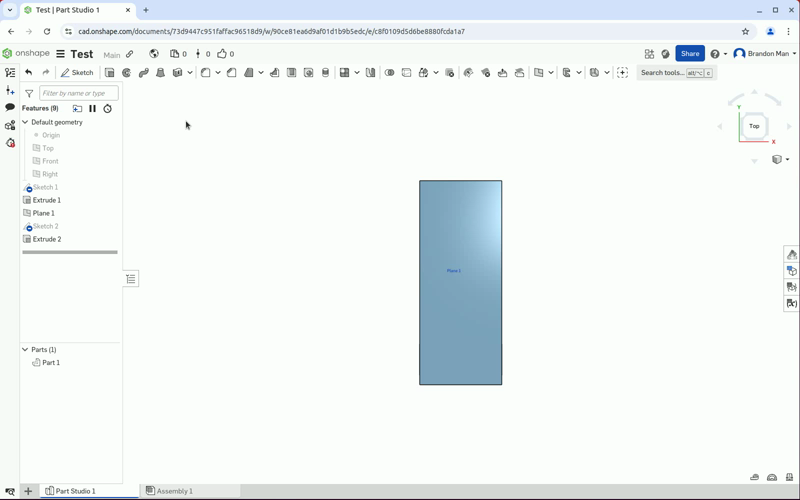
key(shift+h)
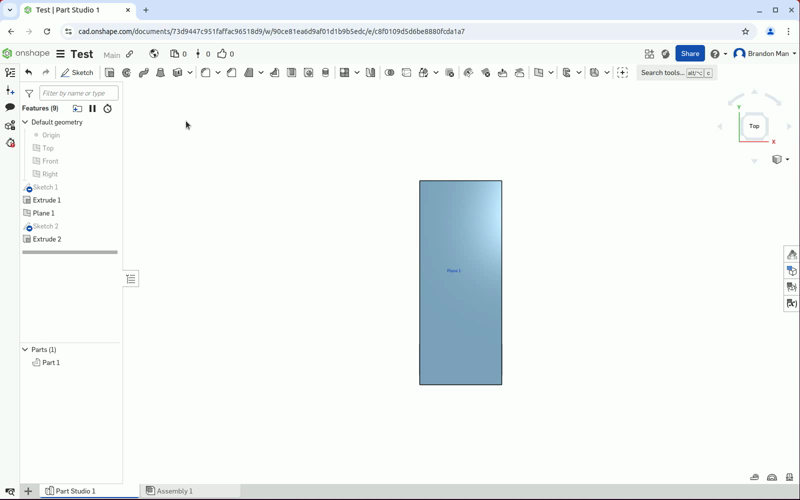
key(shift+h)
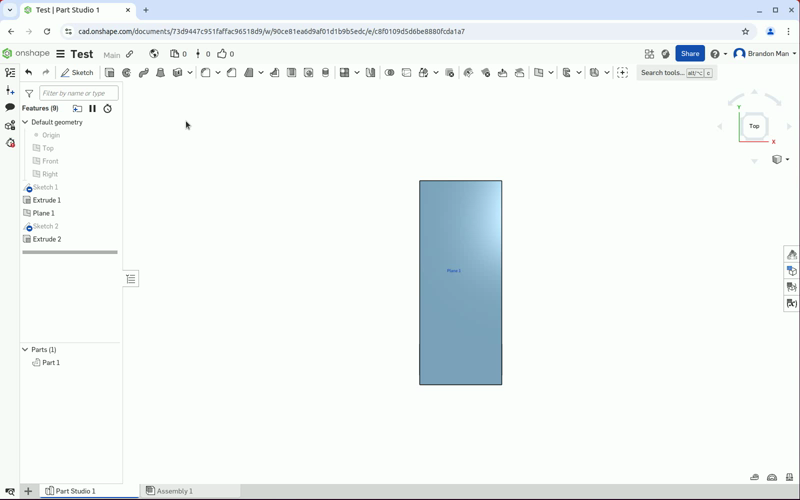
mouse_move(73, 189)
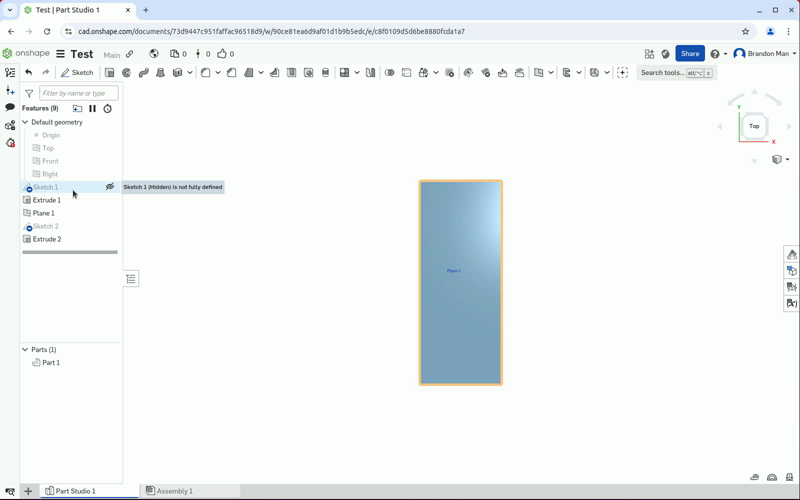
click(73, 189)
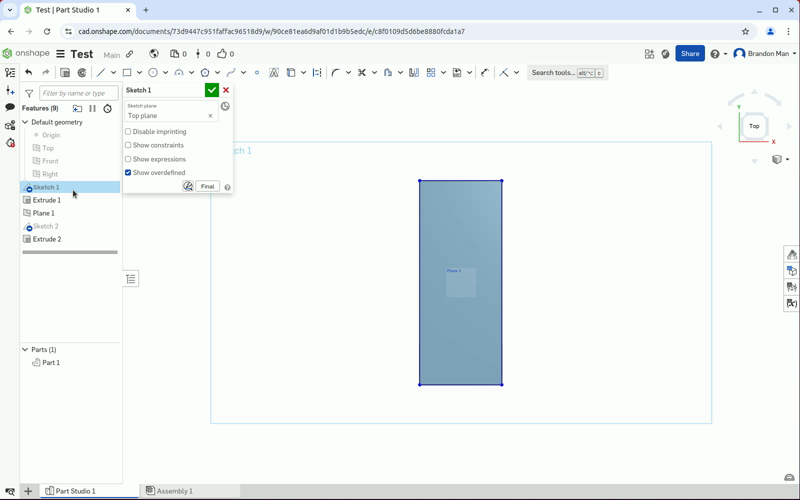
mouse_move(229, 92)
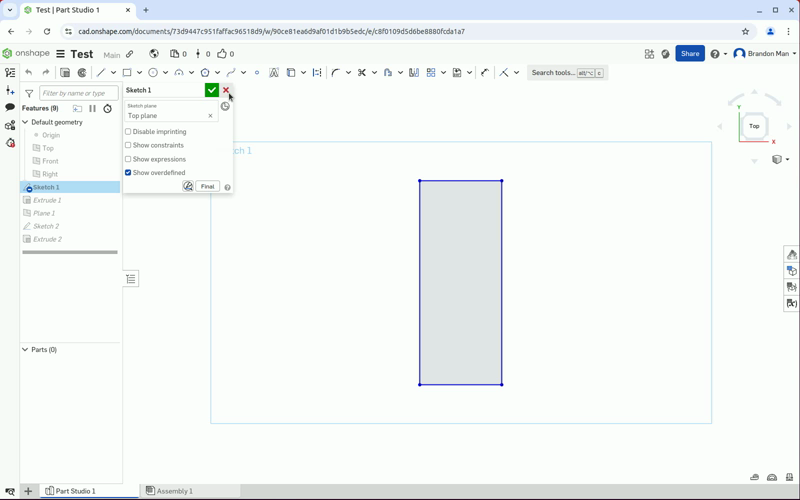
click(229, 92)
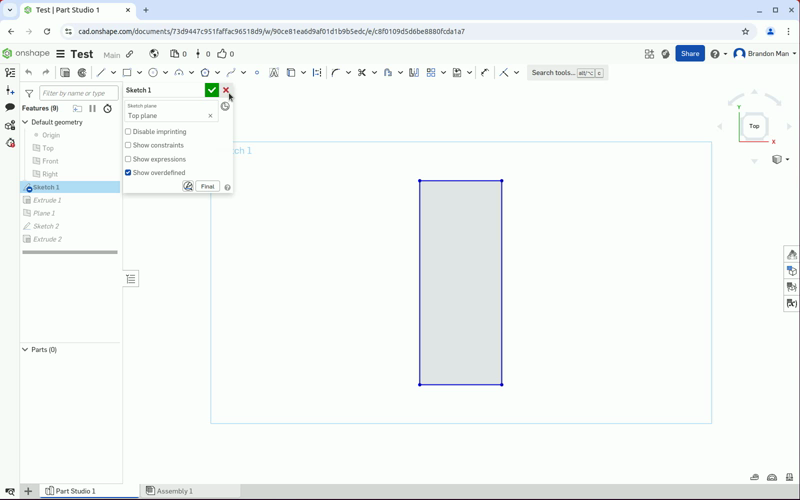
key(shift+s)
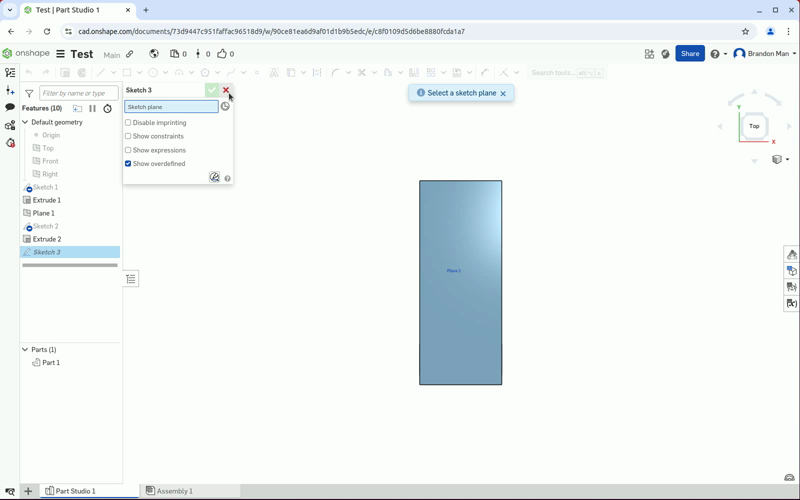
mouse_move(73, 215)
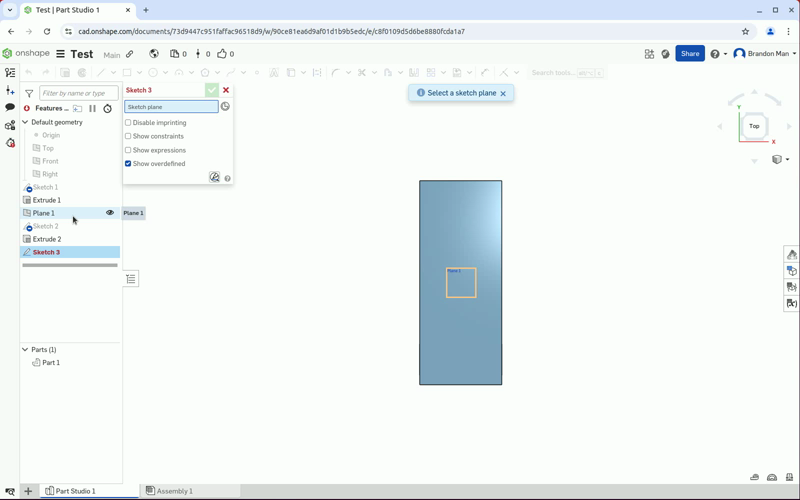
click(73, 215)
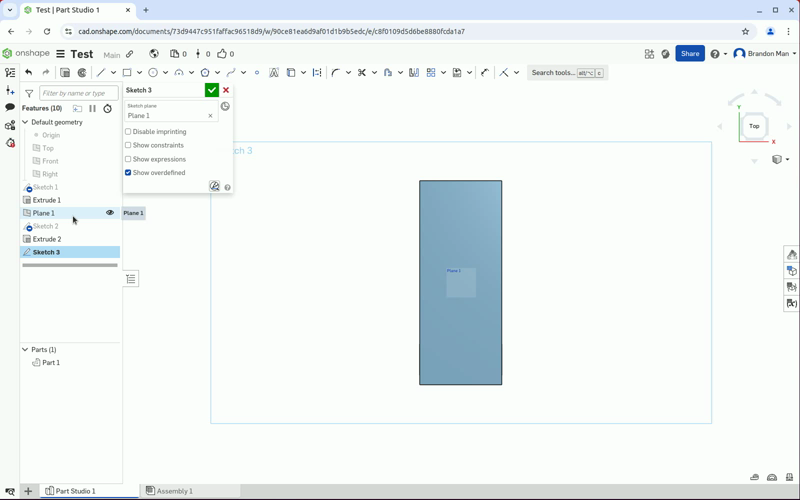
mouse_move(73, 352)
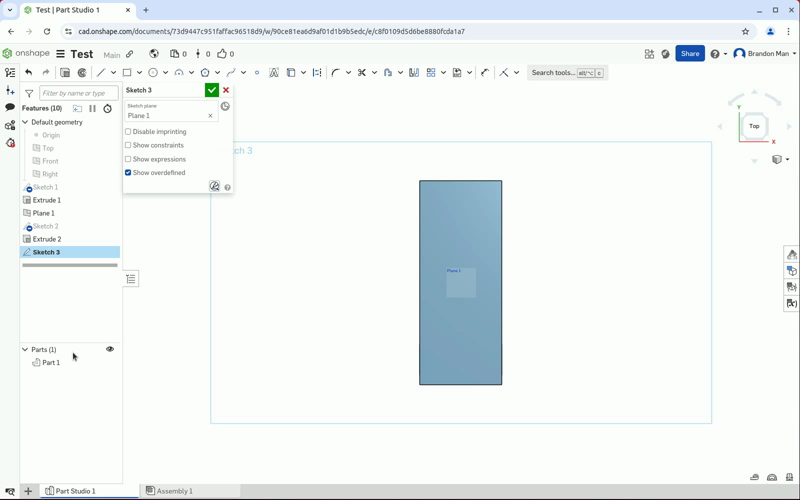
key(y)
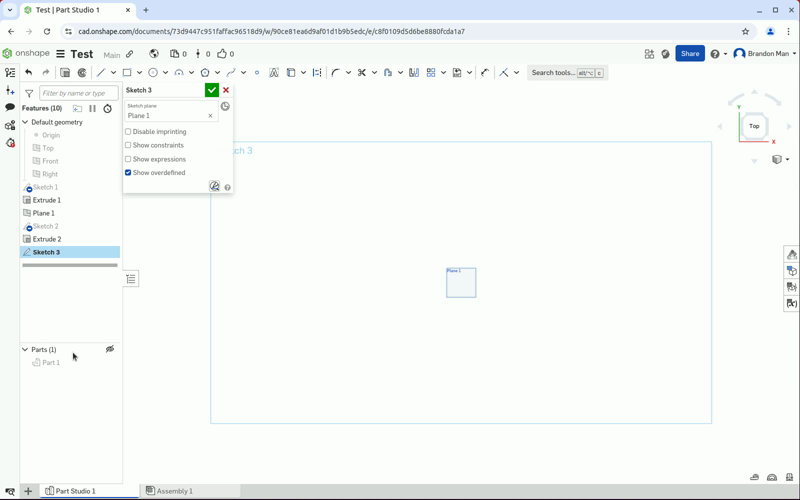
key(l)
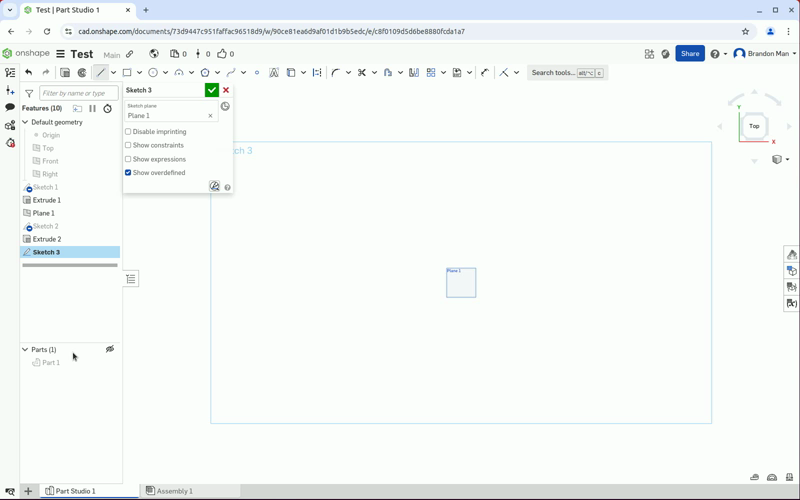
key_down(shift)
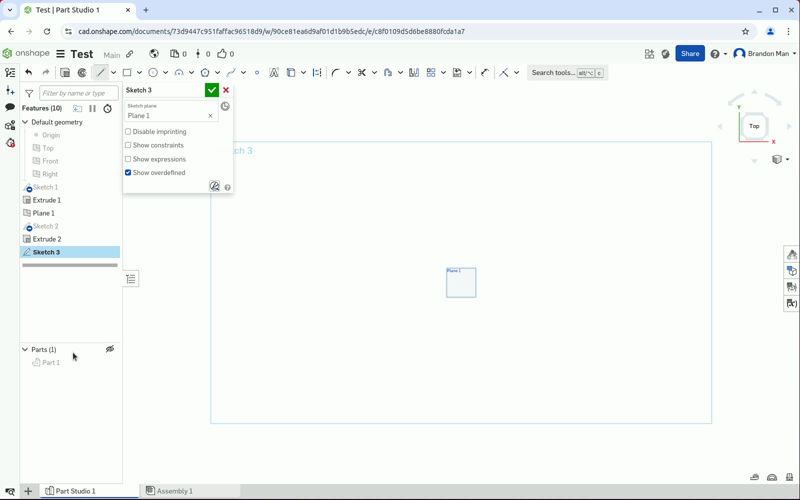
mouse_move(419, 211)
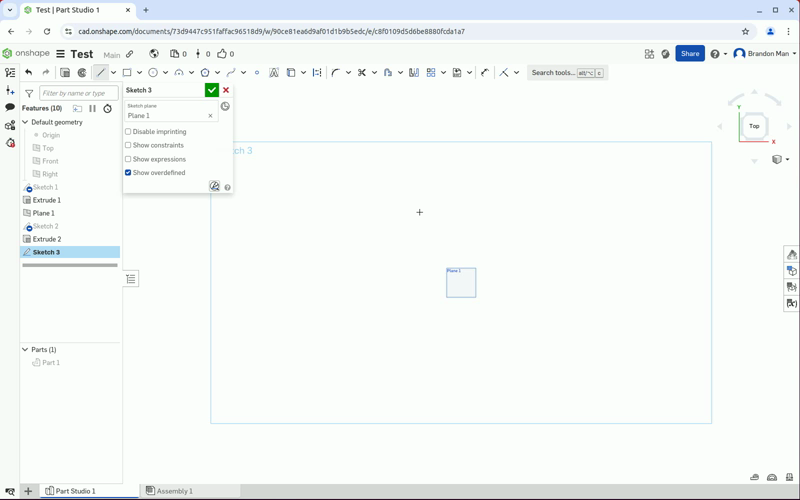
click(419, 211)
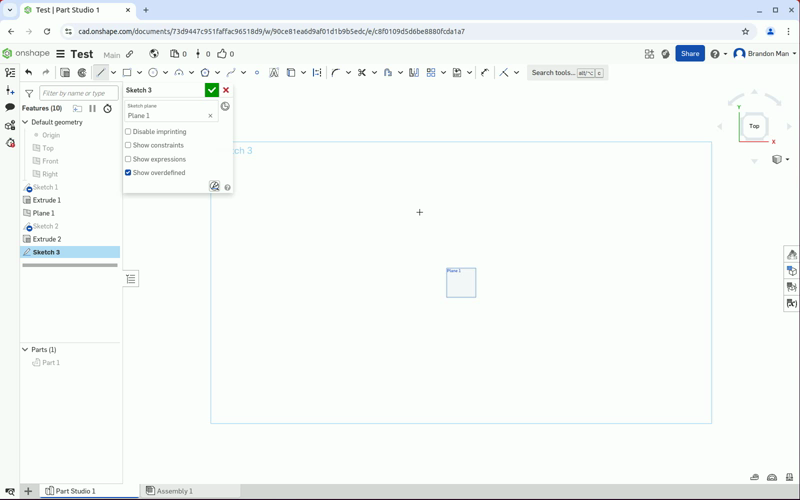
key_up(shift)
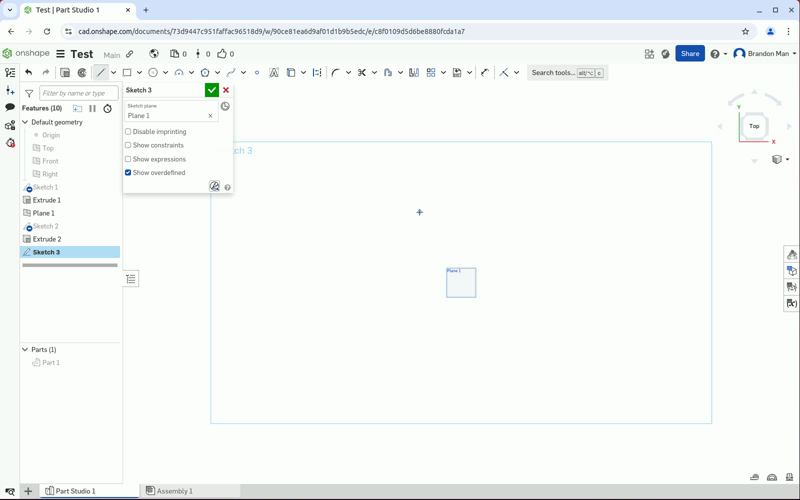
key_down(shift)
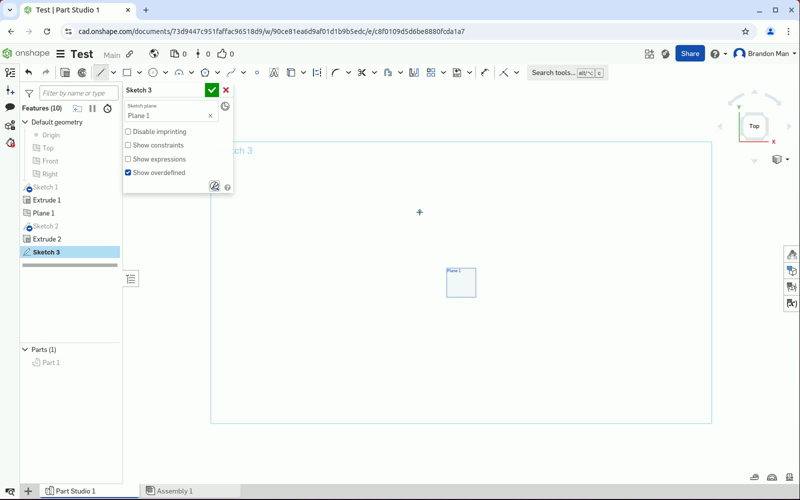
mouse_move(502, 211)
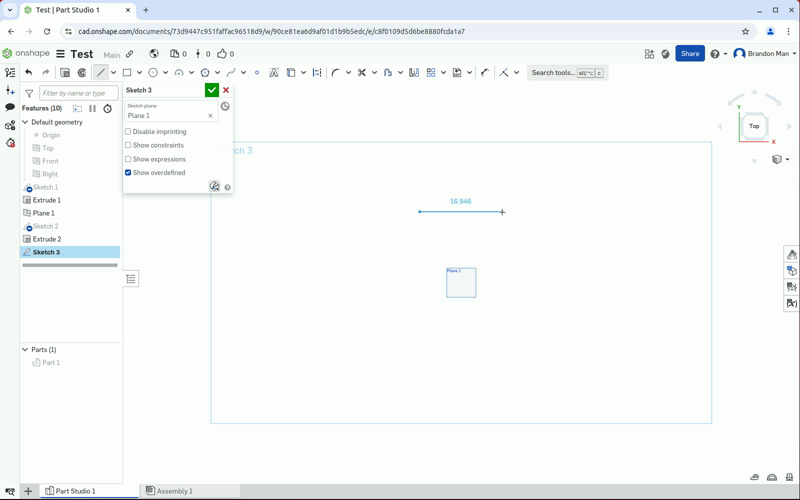
click(502, 211)
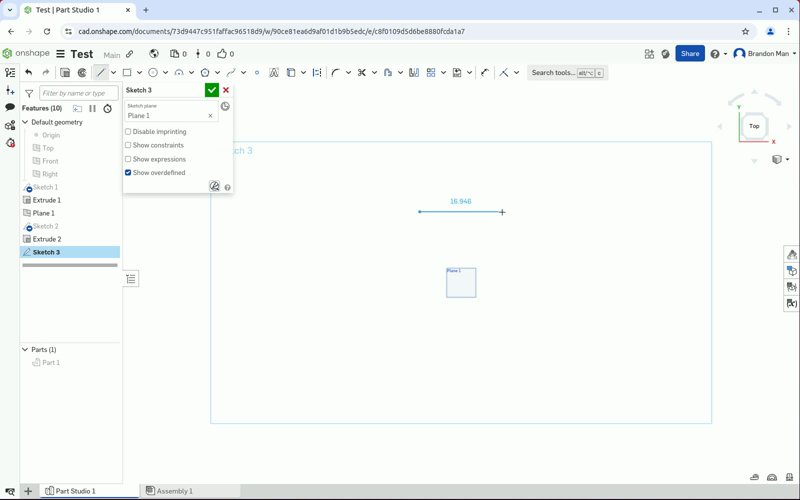
key_up(shift)
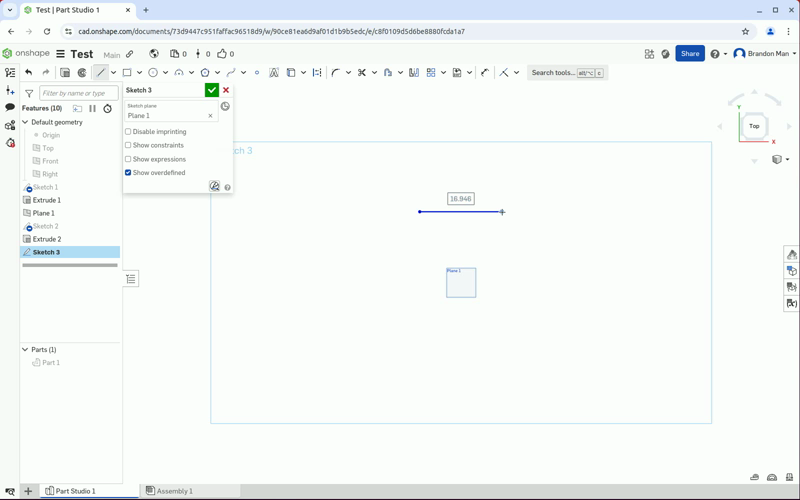
key_down(shift)
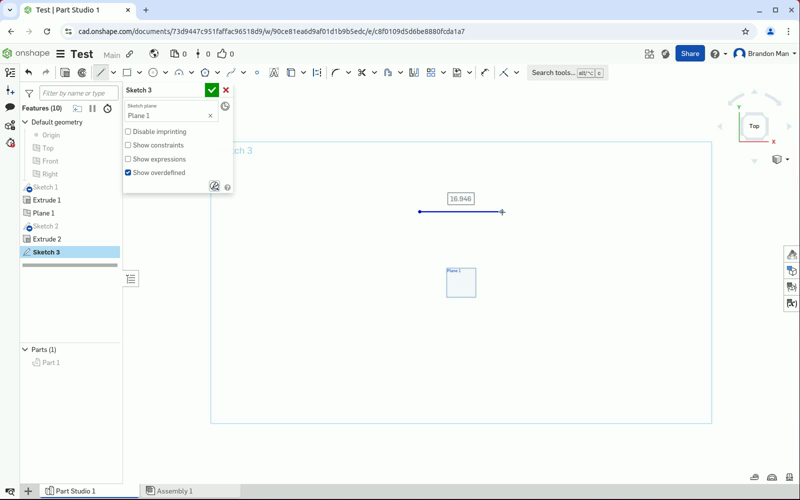
mouse_move(532, 211)
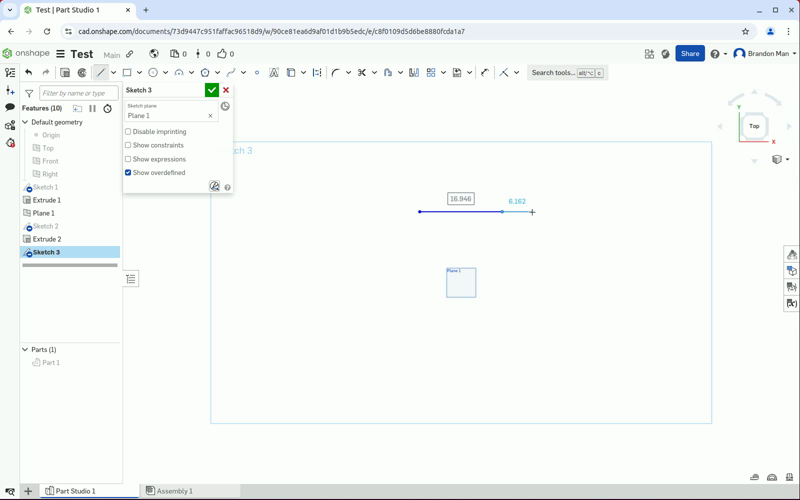
mouse_move(502, 180)
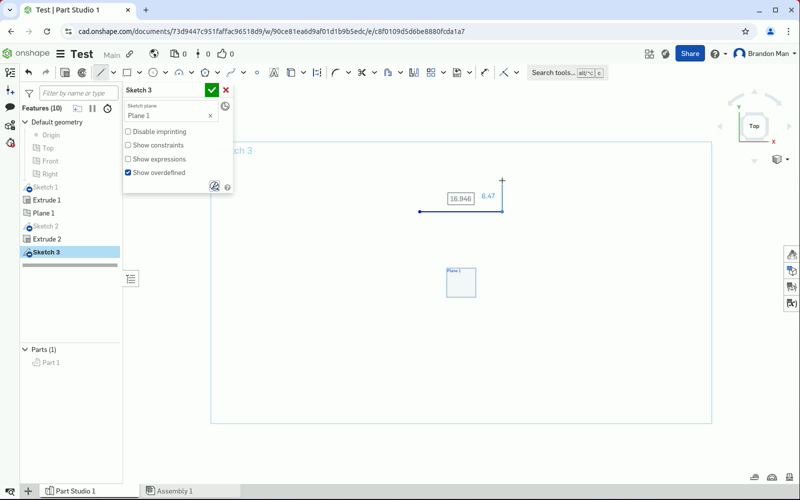
click(502, 180)
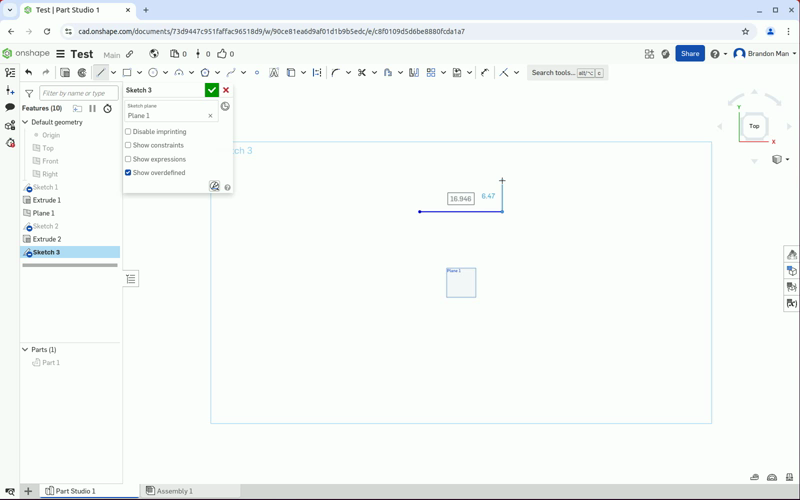
key_up(shift)
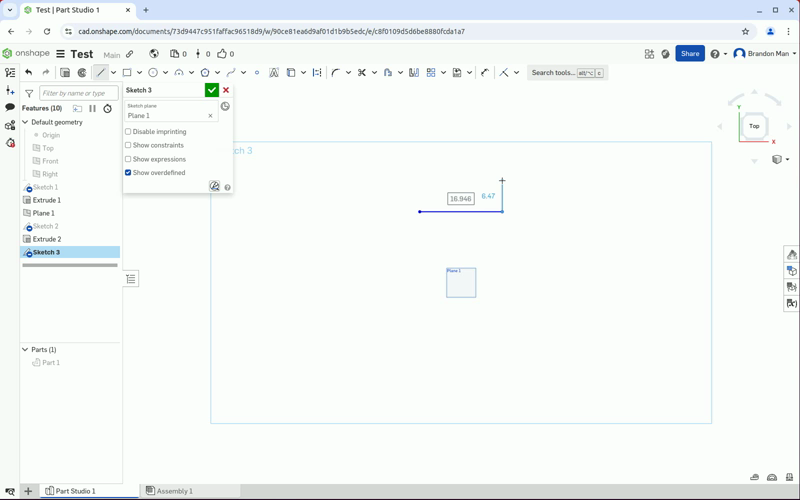
key_down(shift)
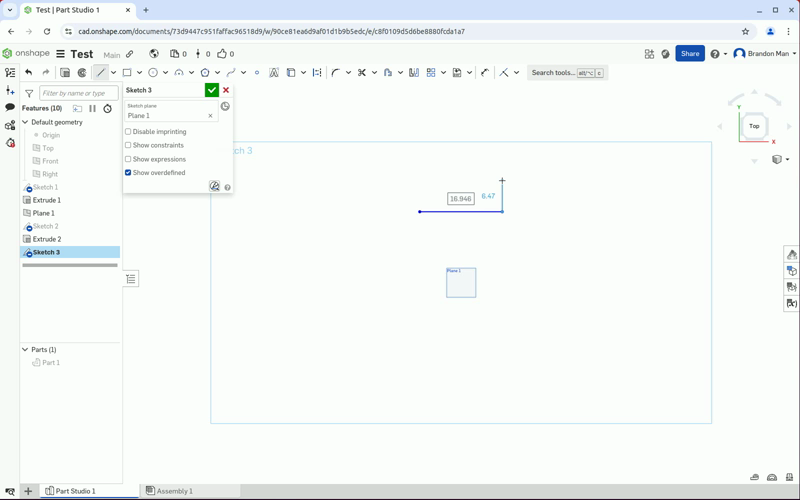
mouse_move(419, 180)
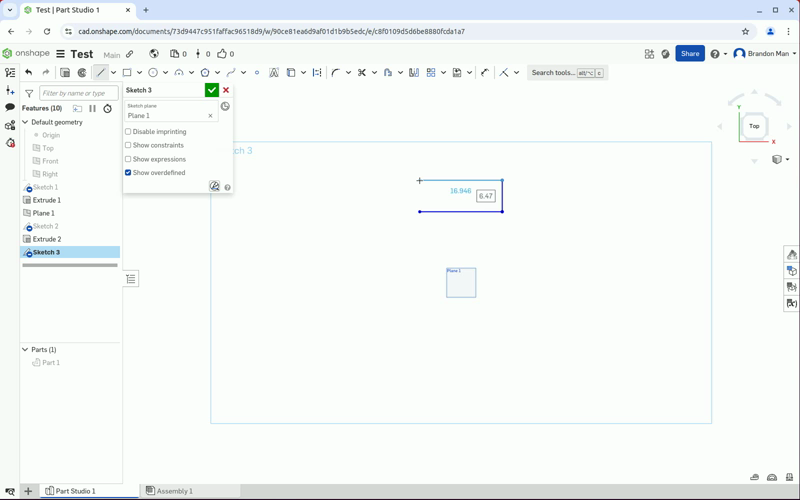
click(419, 180)
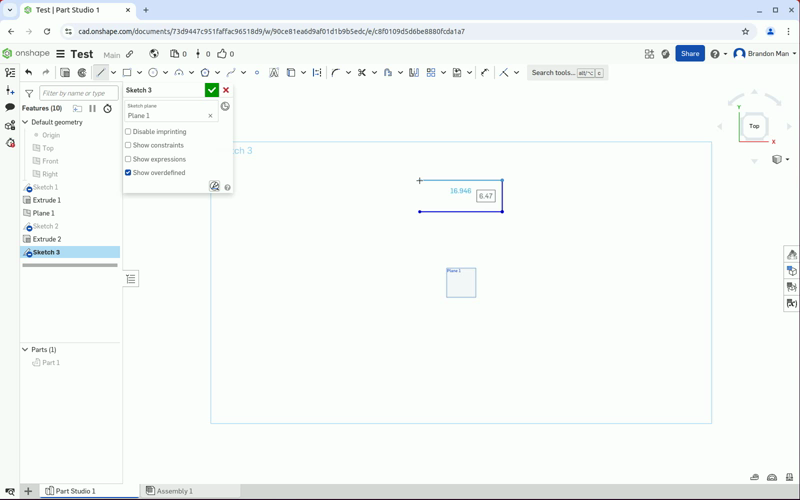
key_up(shift)
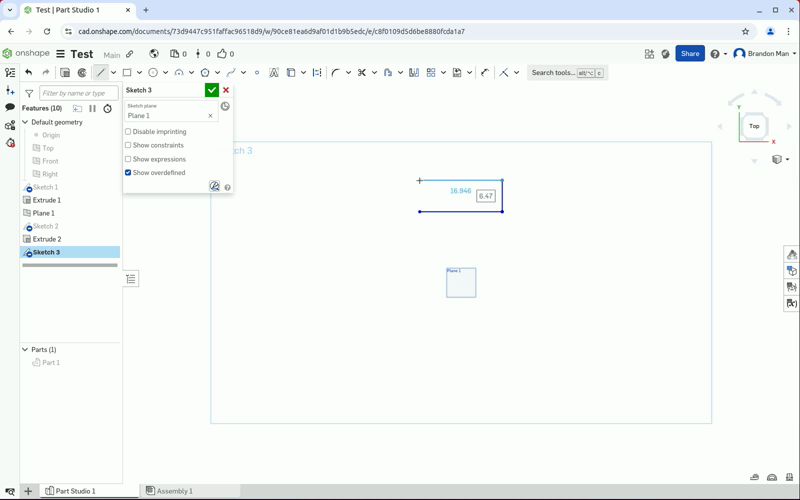
mouse_move(449, 180)
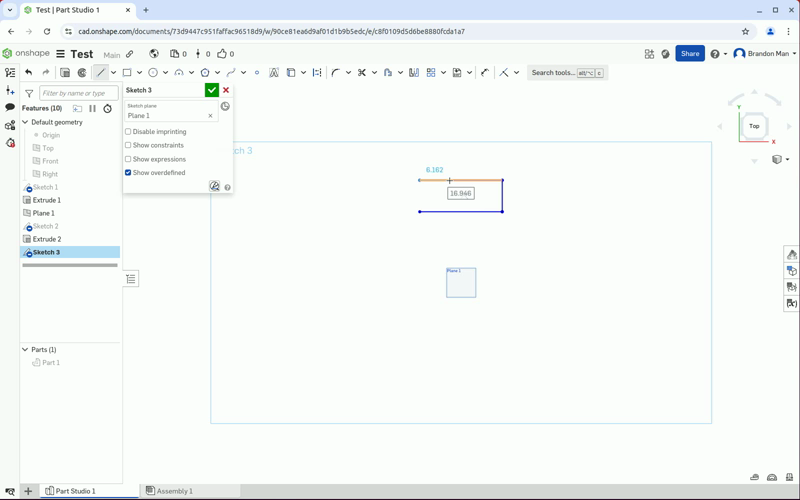
key_down(shift)
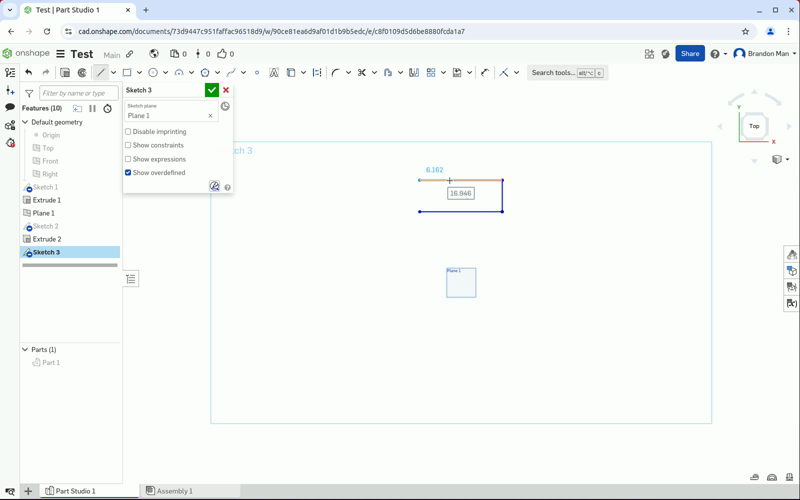
mouse_move(419, 211)
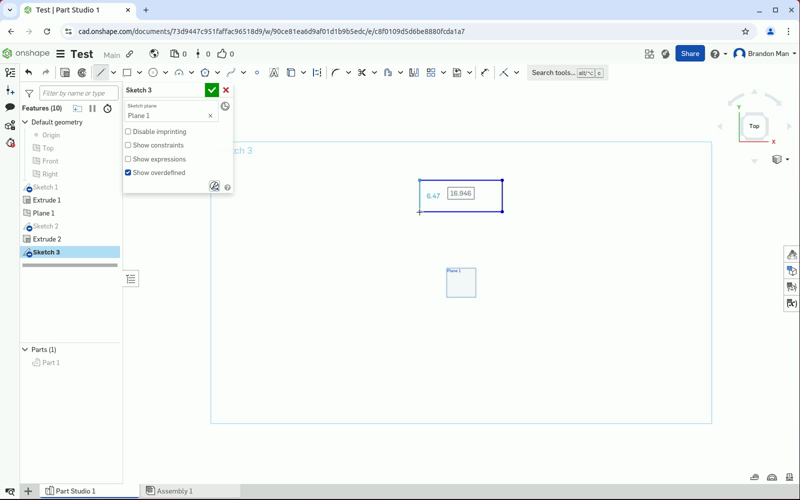
key_up(shift)
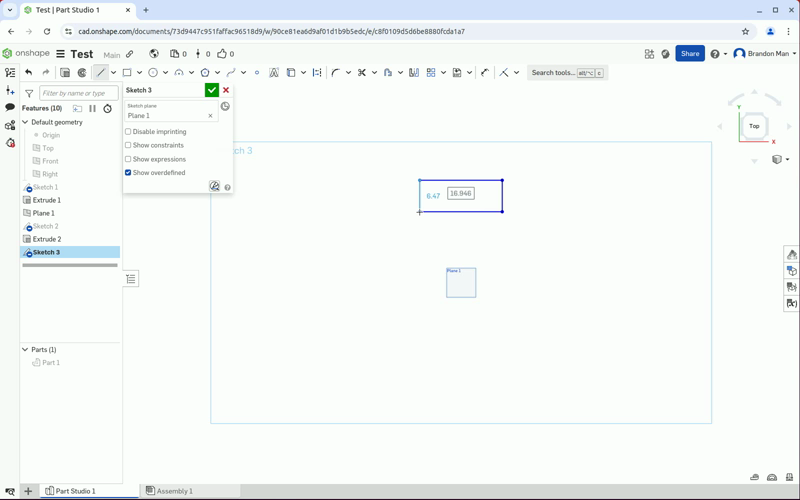
click(419, 211)
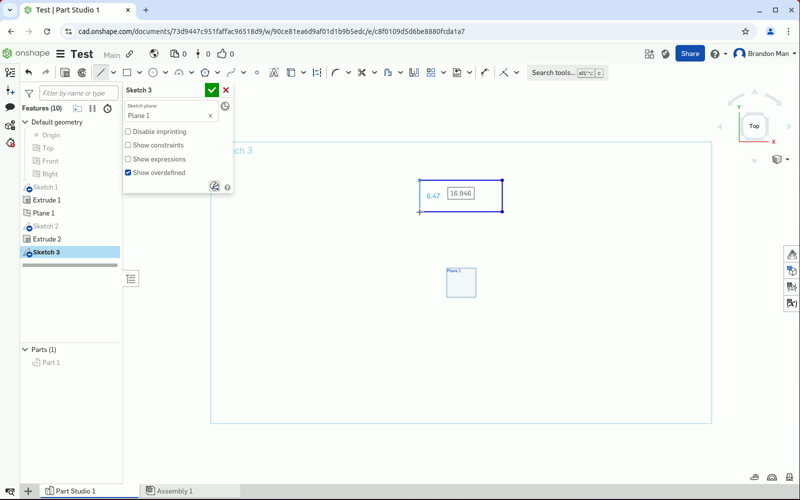
key(esc)
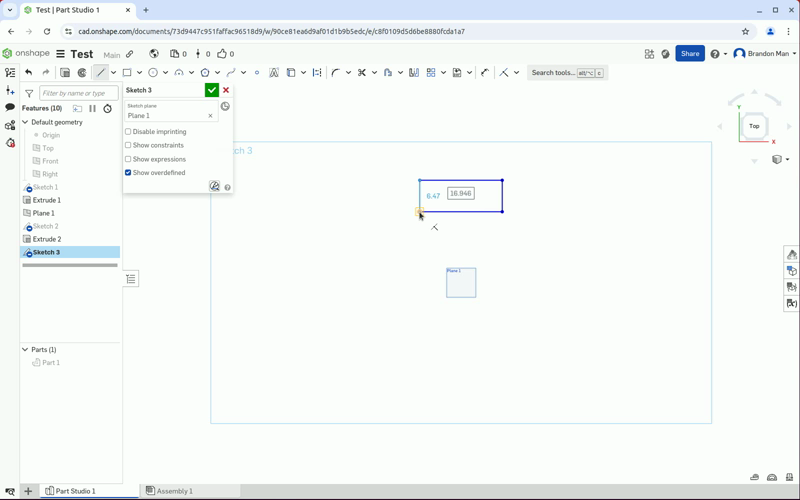
mouse_move(451, 185)
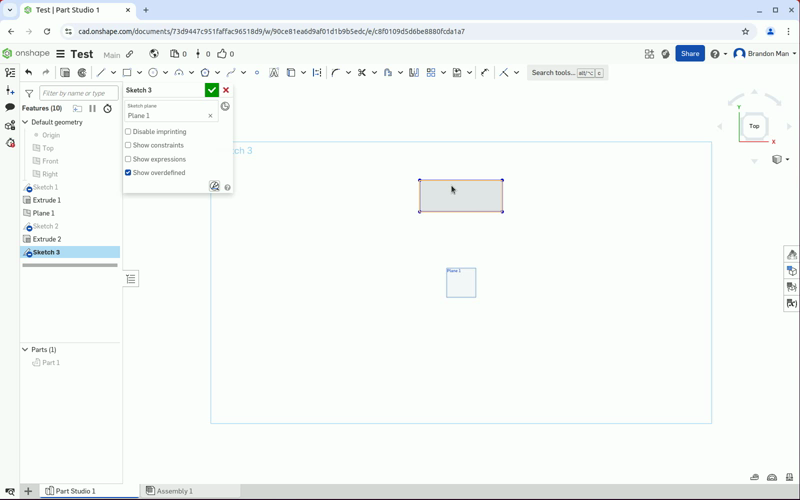
click(451, 185)
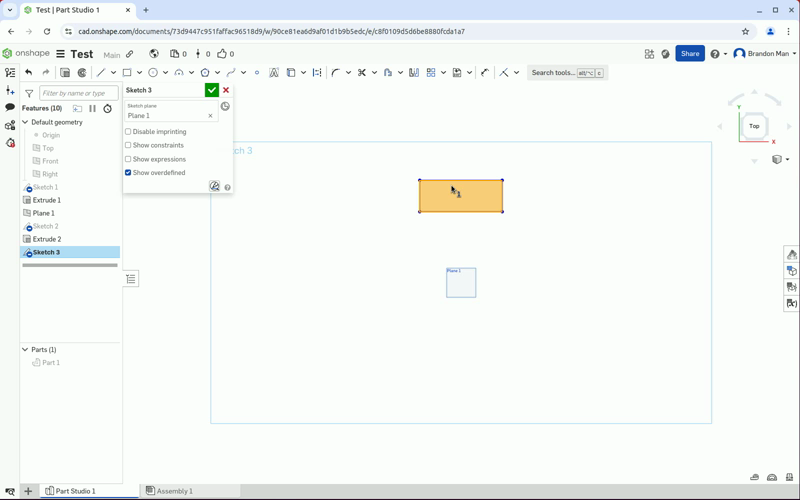
mouse_move(73, 352)
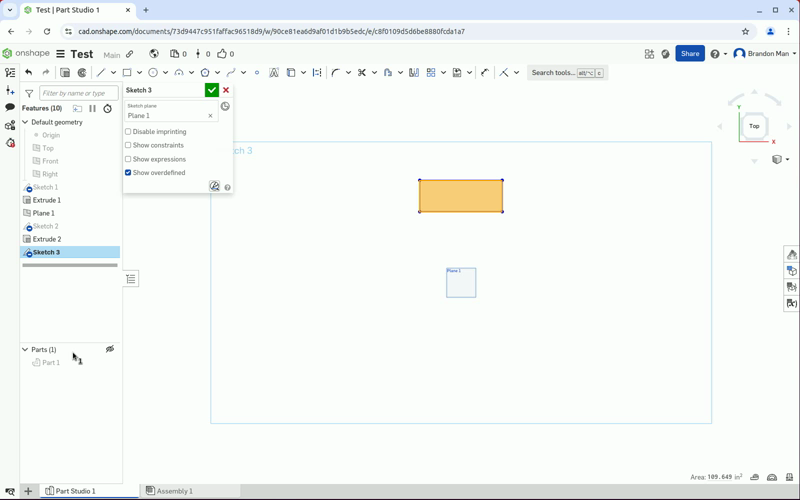
key(shift+y)
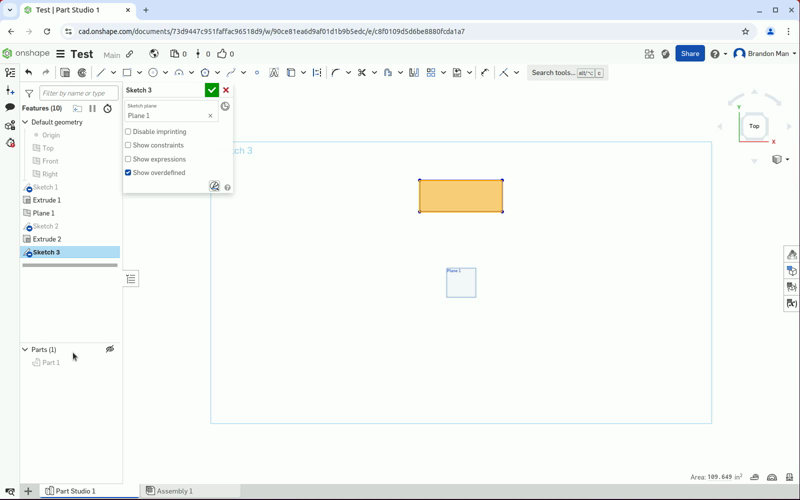
key(shift+e)
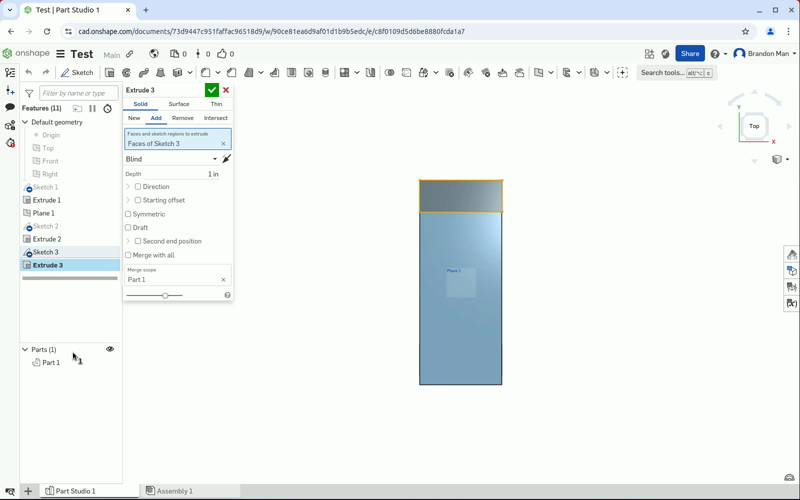
mouse_move(143, 106)
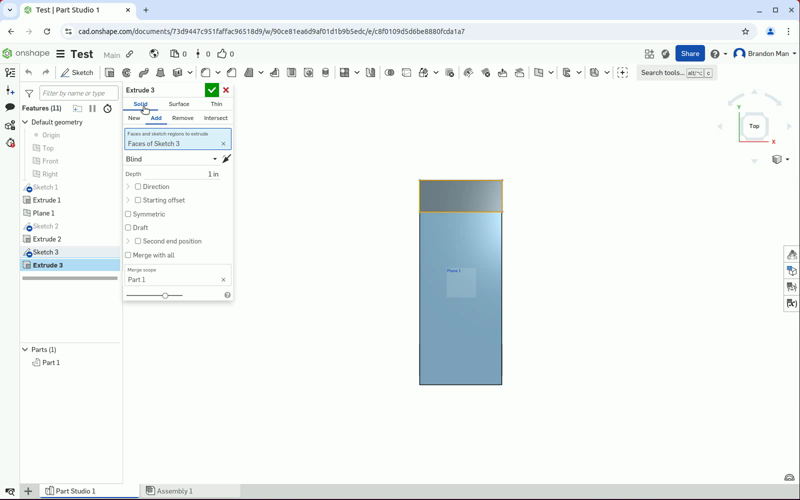
click(143, 106)
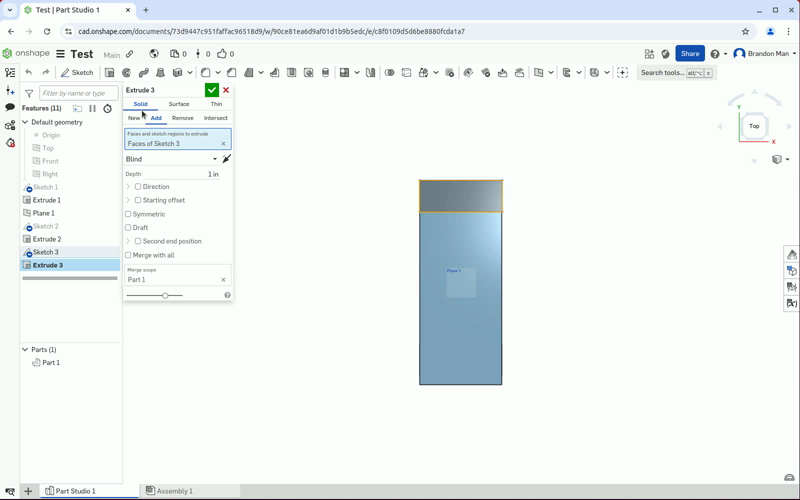
mouse_move(137, 120)
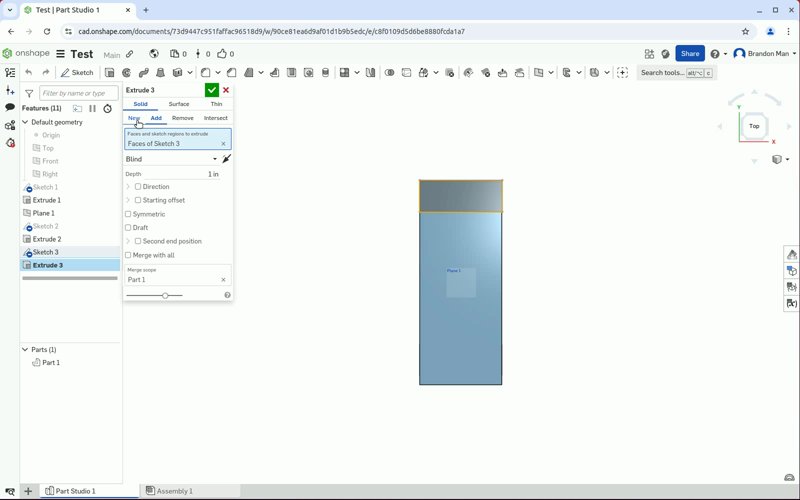
click(137, 120)
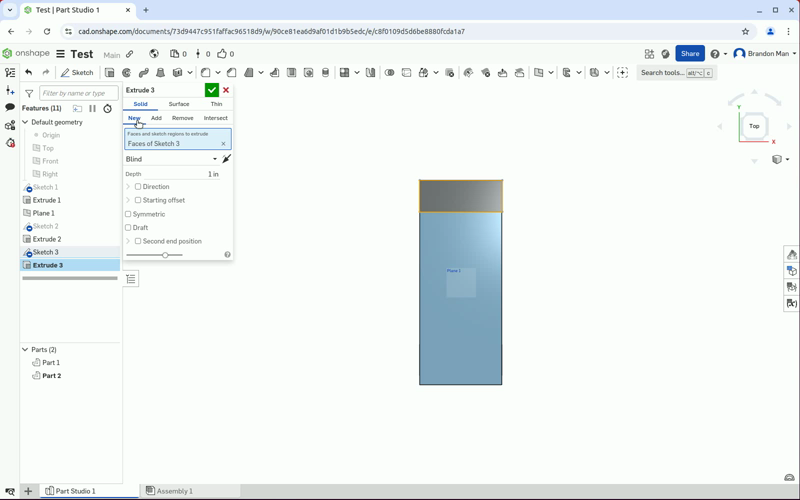
key(tab, 4)
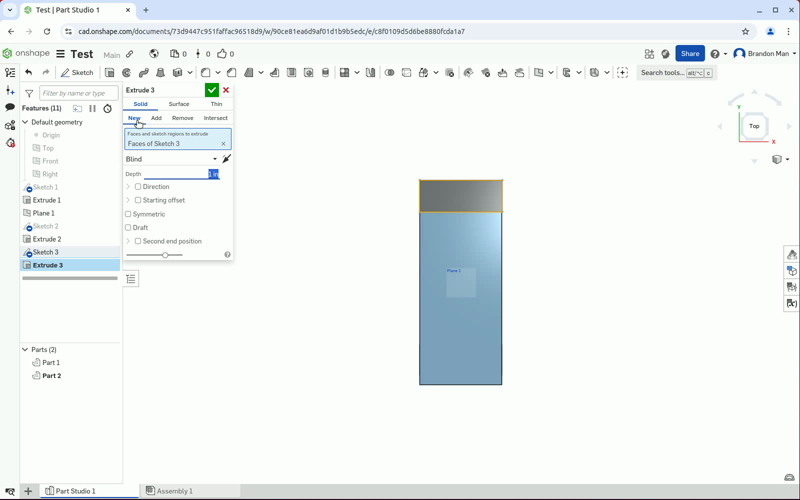
text(16.85)
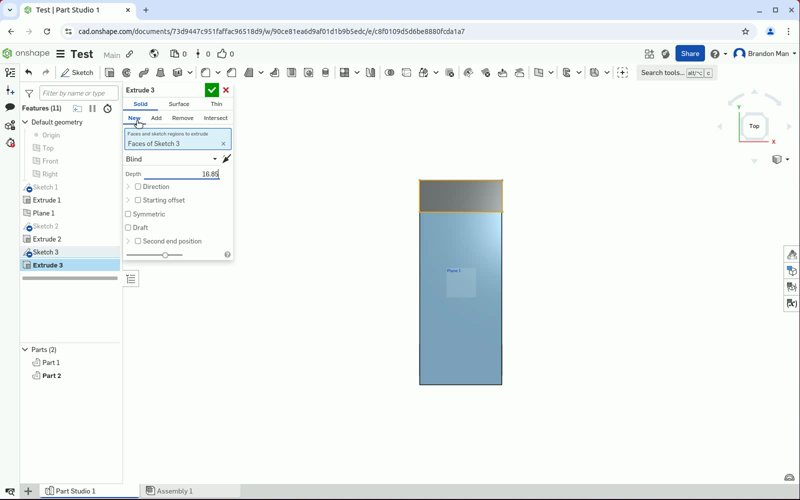
key(enter)
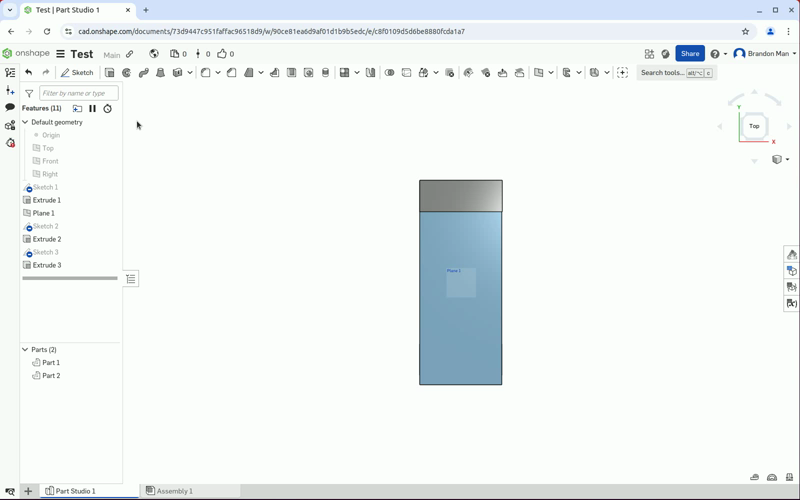
key(shift+h)
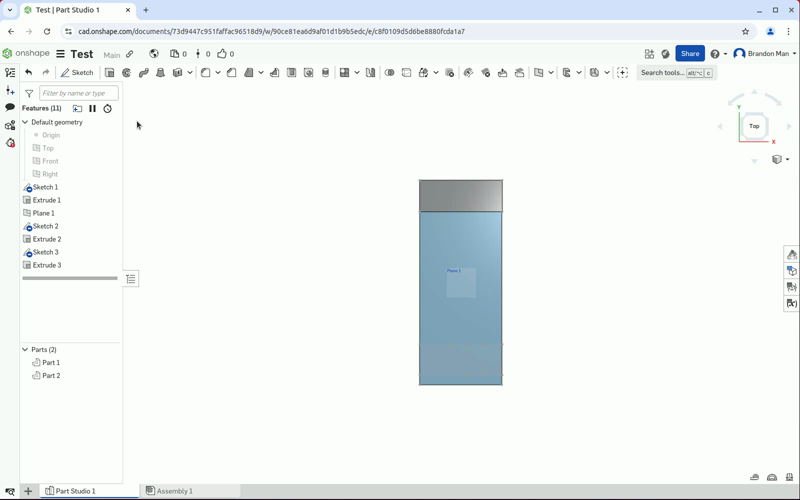
key(shift+h)
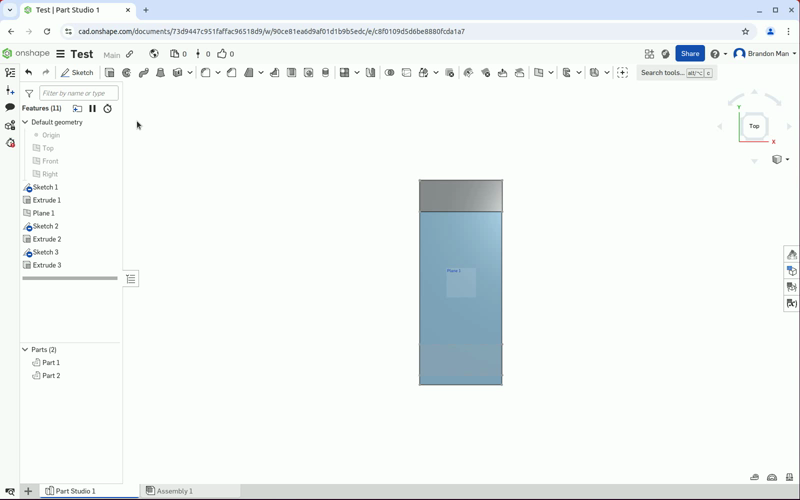
key(shift+7)
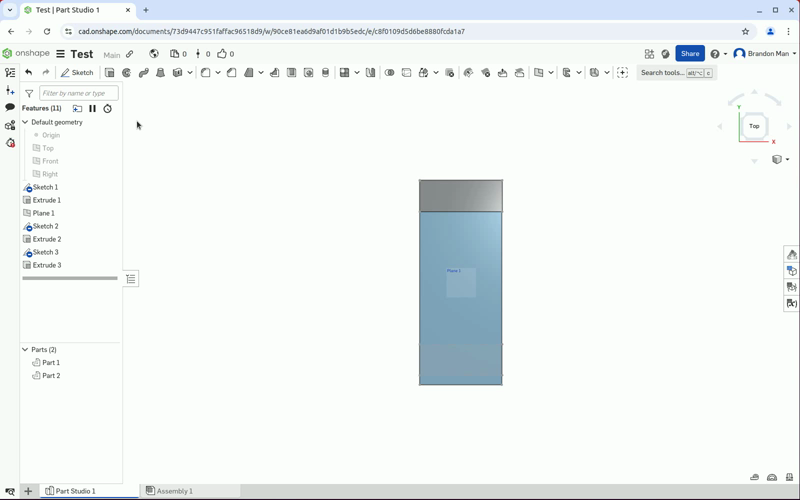
key(up, 3)
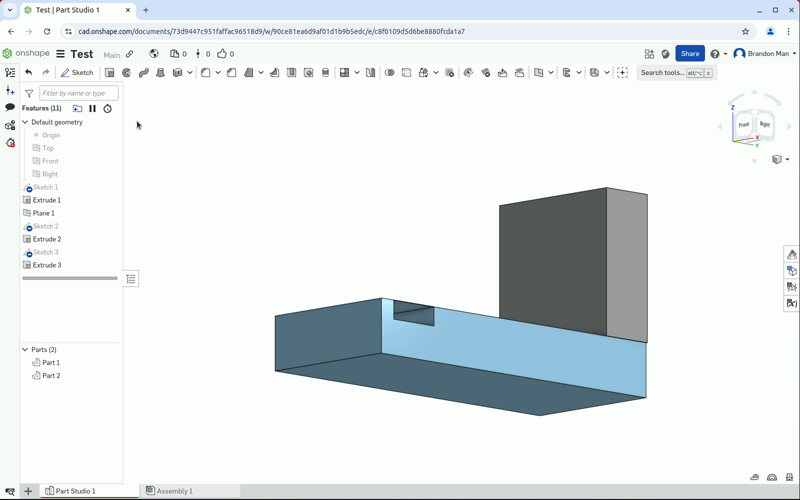
key(left, 3)
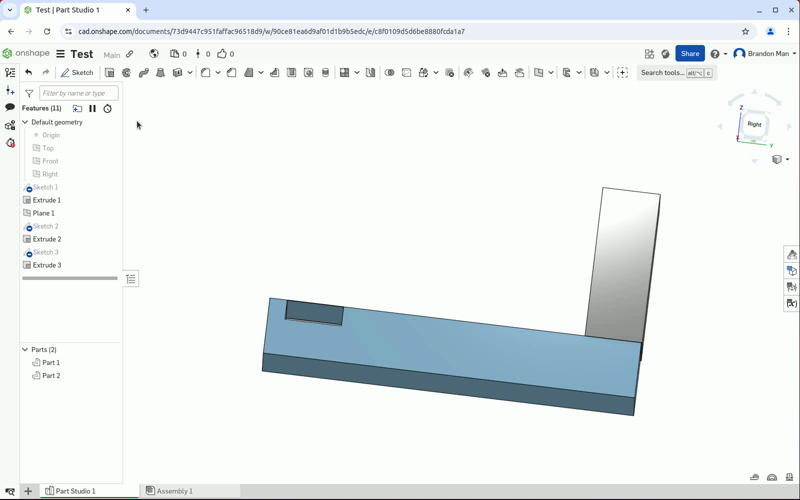
key(right, 3)
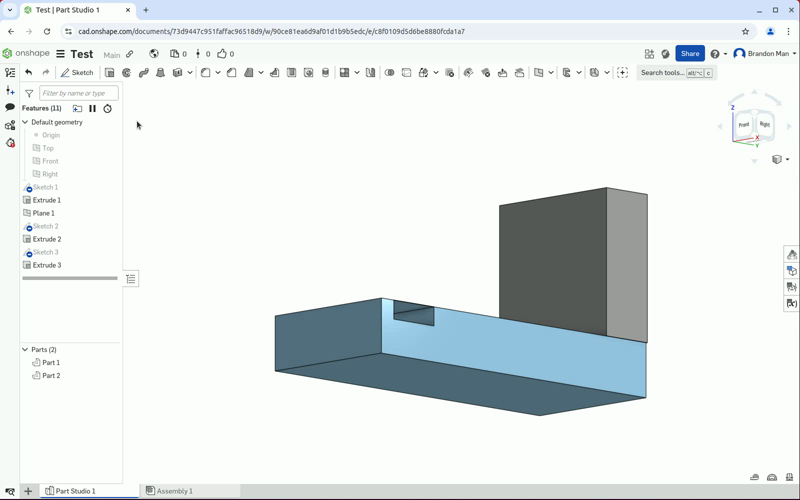
key(down, 3)
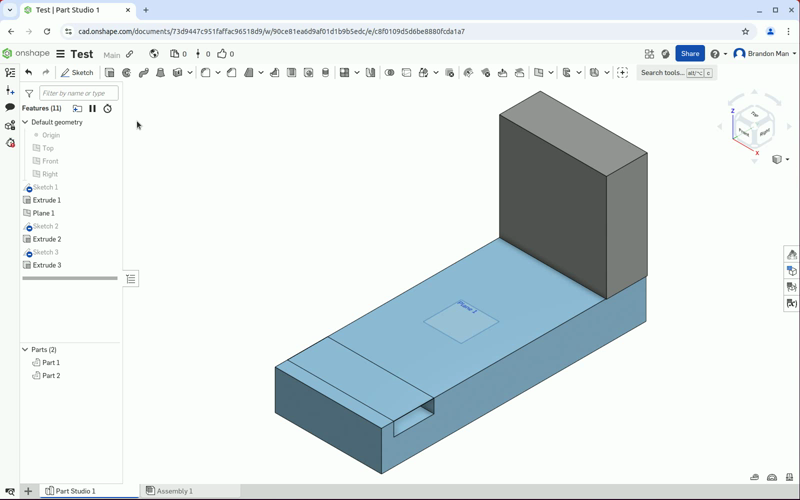
mouse_move(73, 189)
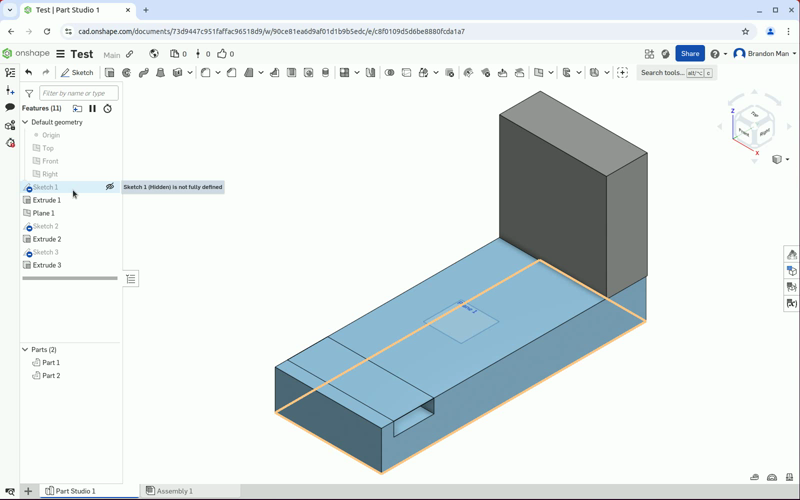
click(73, 189)